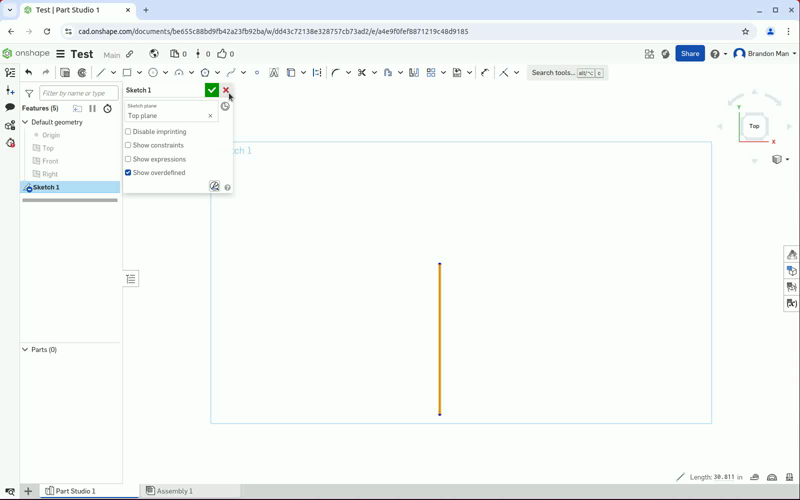
key(shift+h)
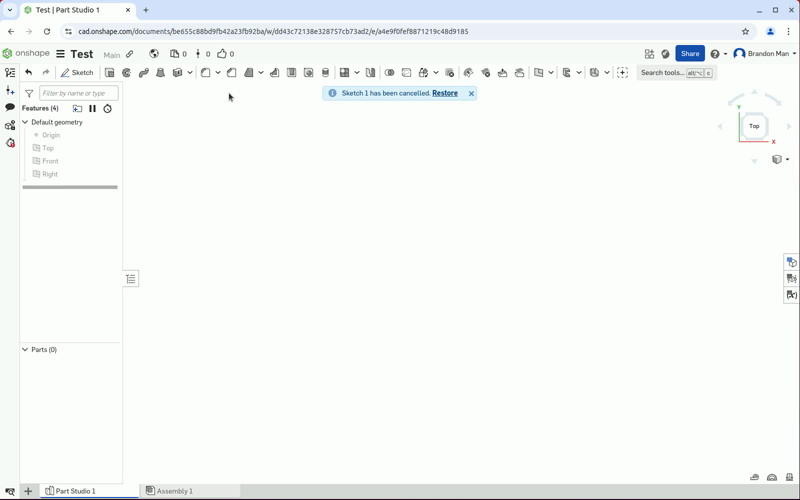
mouse_move(73, 352)
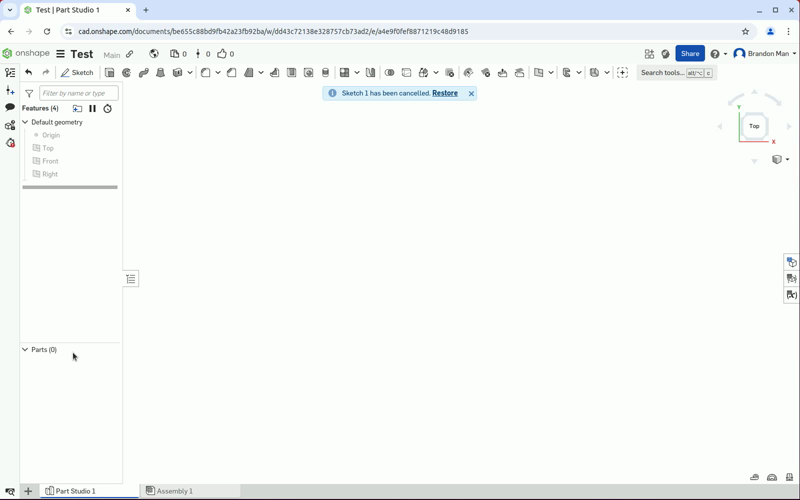
key(y)
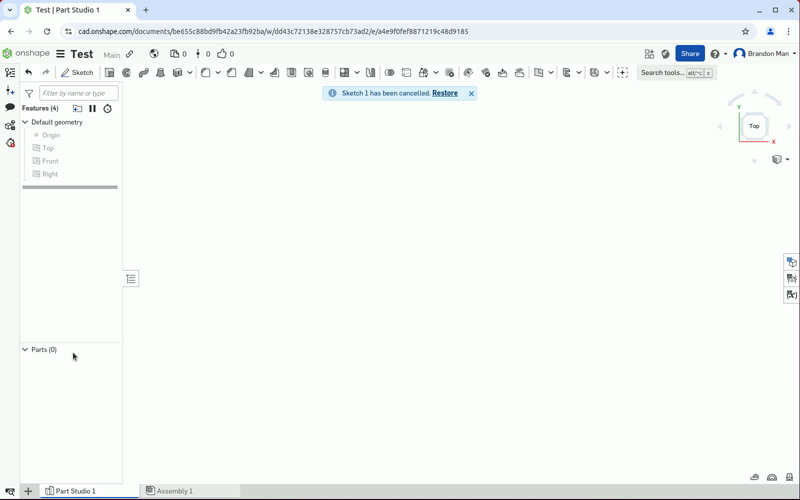
key(shift+p)
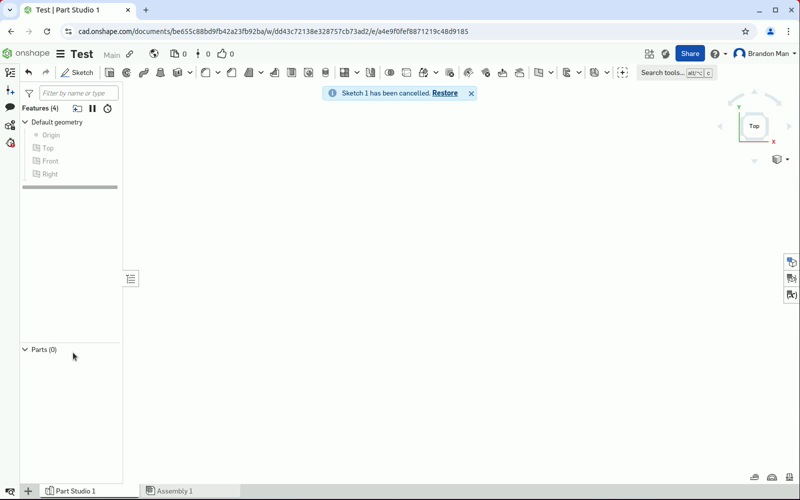
key(space)
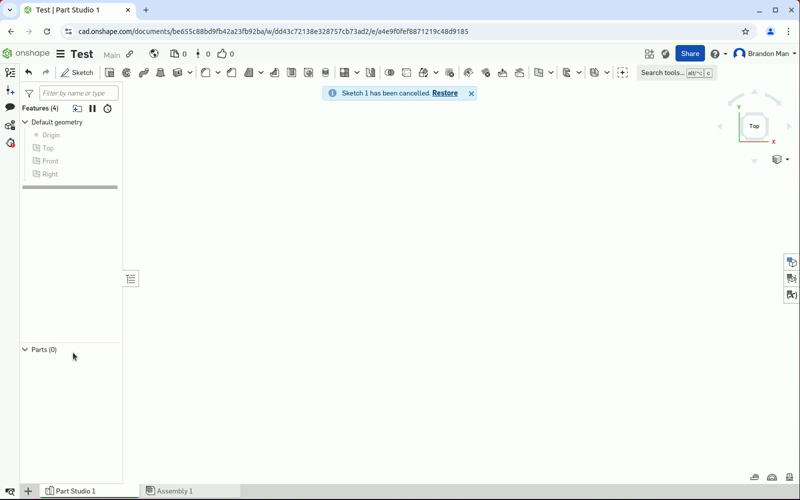
key_down(shift)
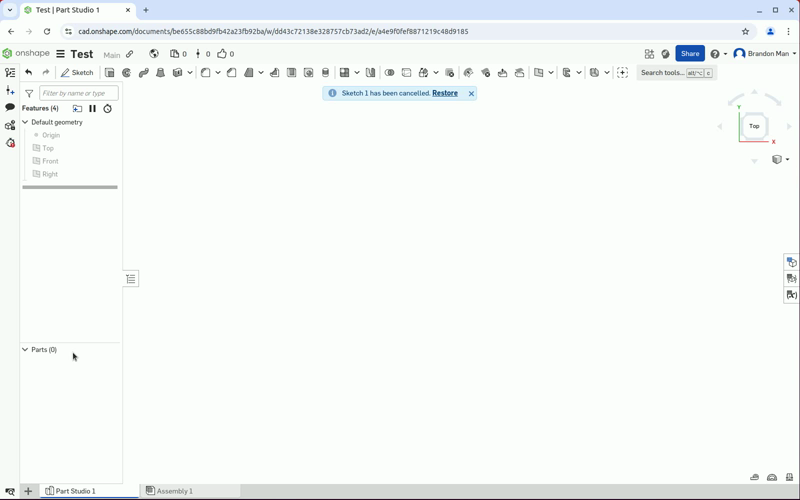
key(up)
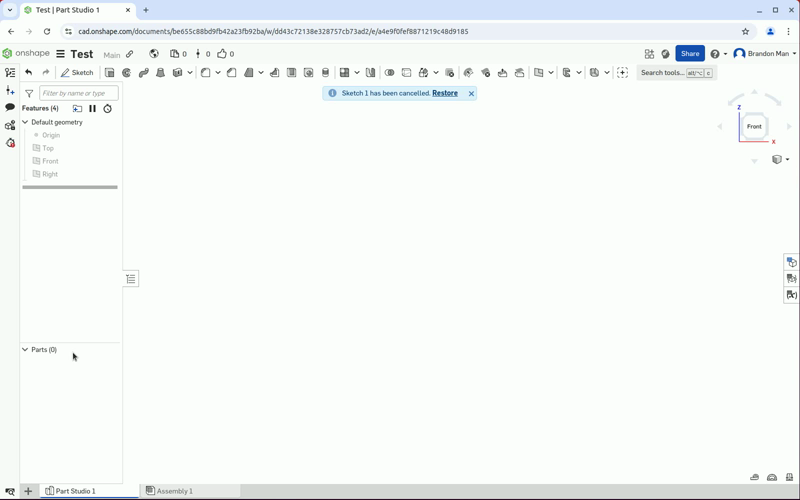
key_up(shift)
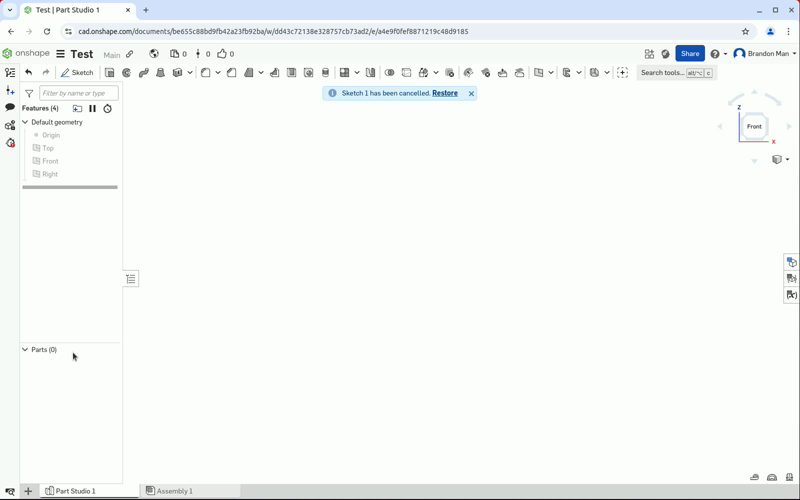
mouse_move(73, 352)
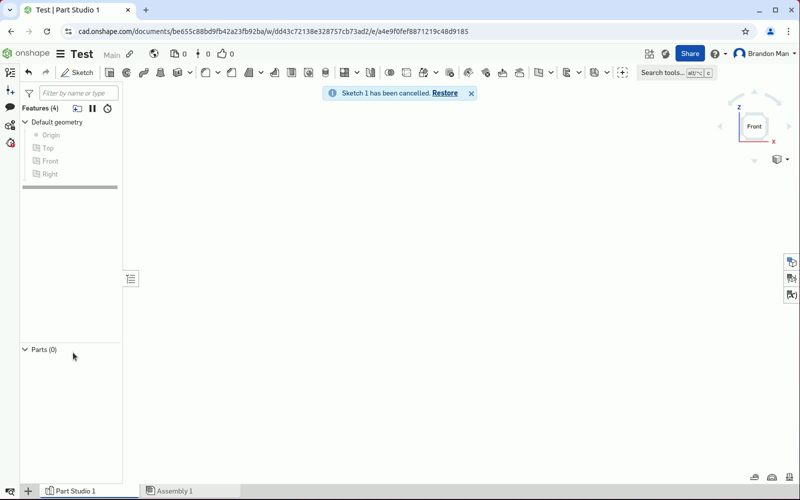
key(shift+y)
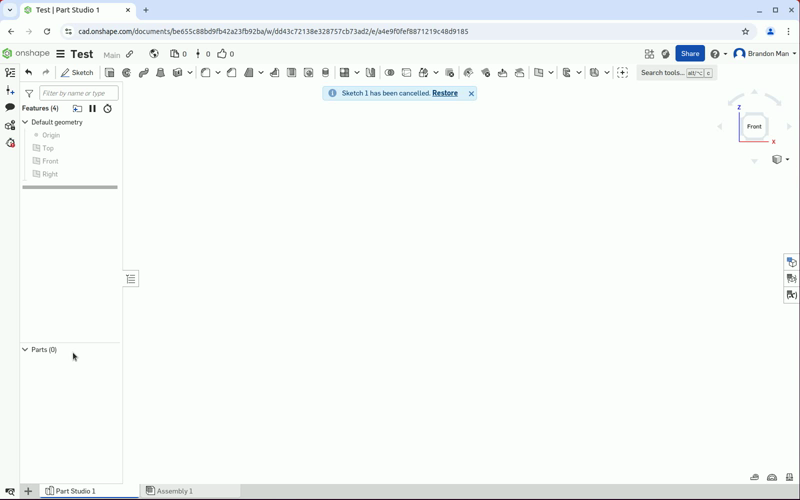
key(shift+s)
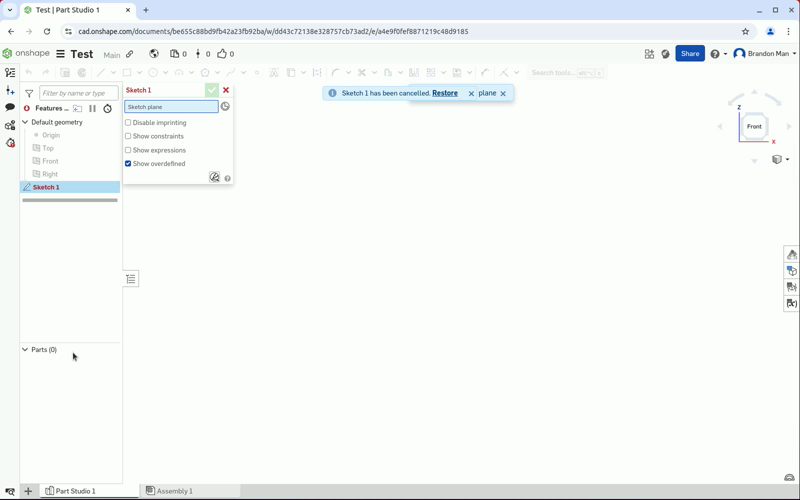
mouse_move(73, 163)
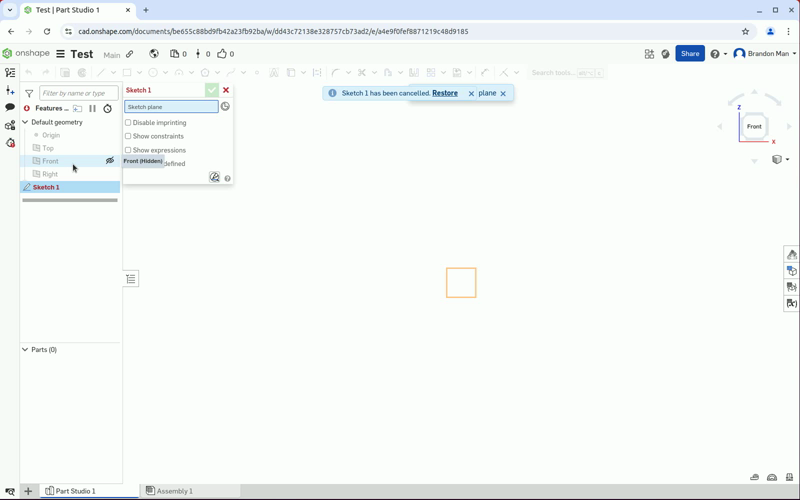
click(73, 163)
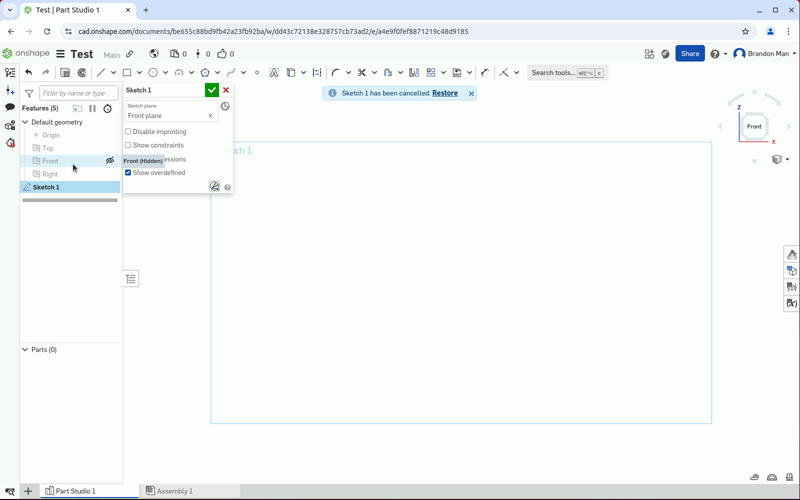
mouse_move(73, 352)
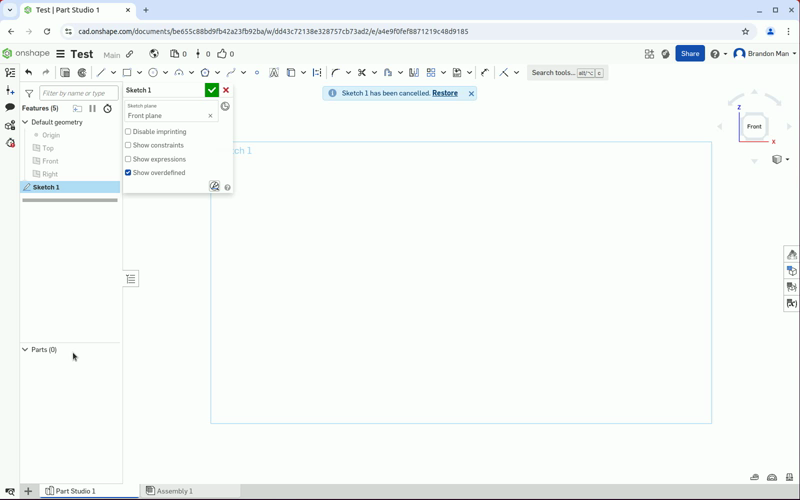
key(y)
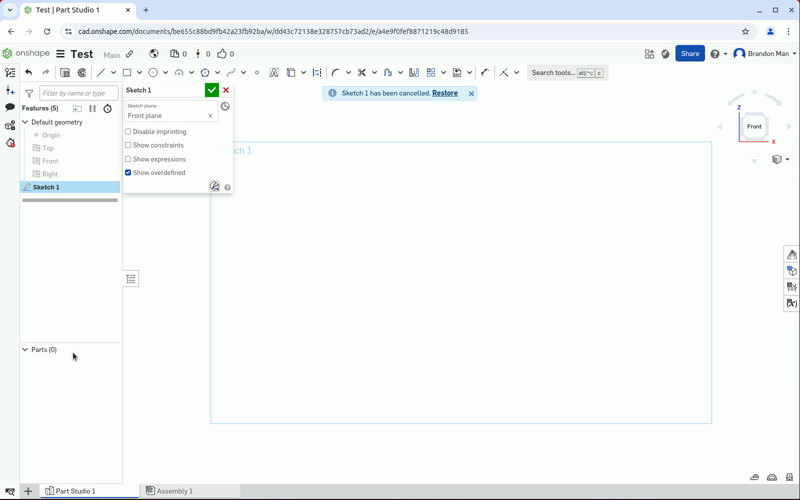
key(c)
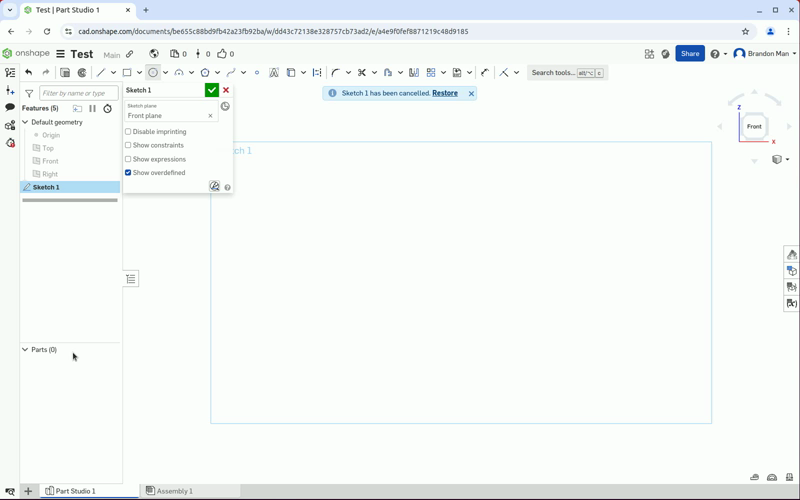
key_down(shift)
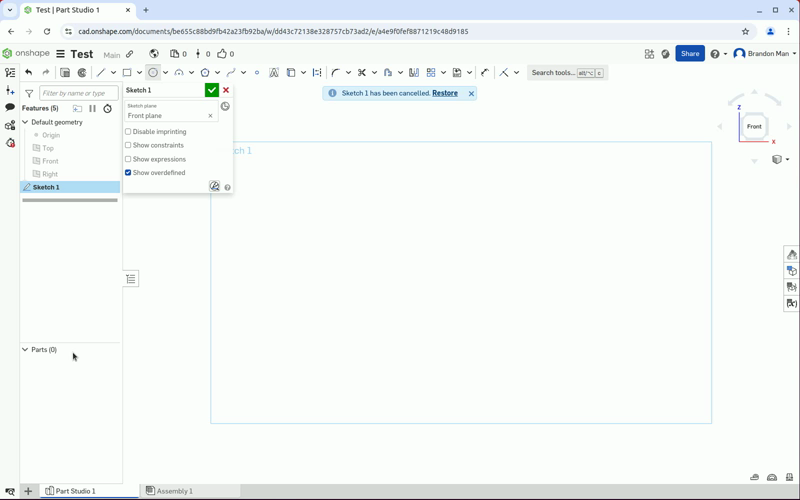
mouse_move(461, 282)
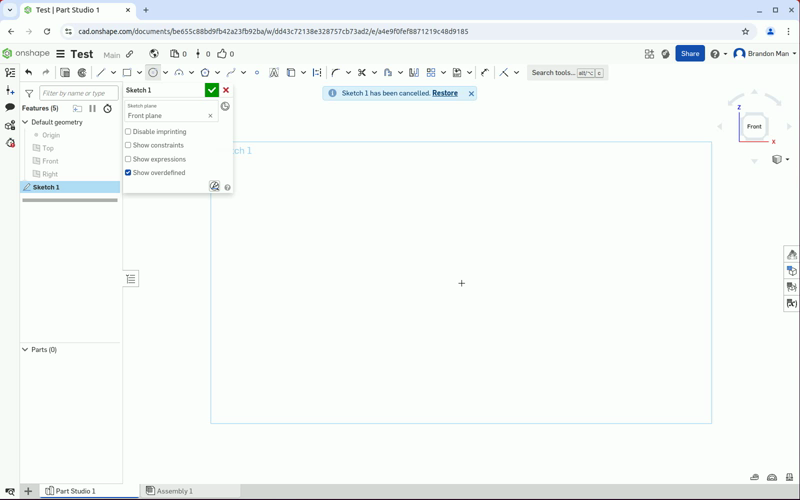
click(461, 282)
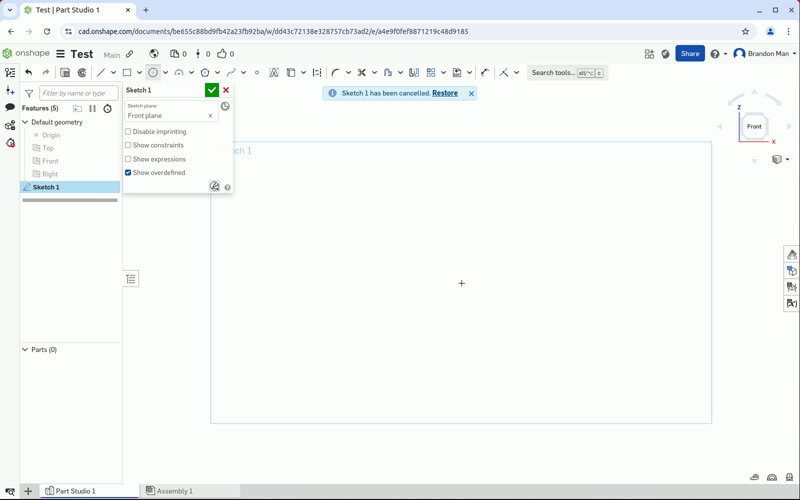
key_up(shift)
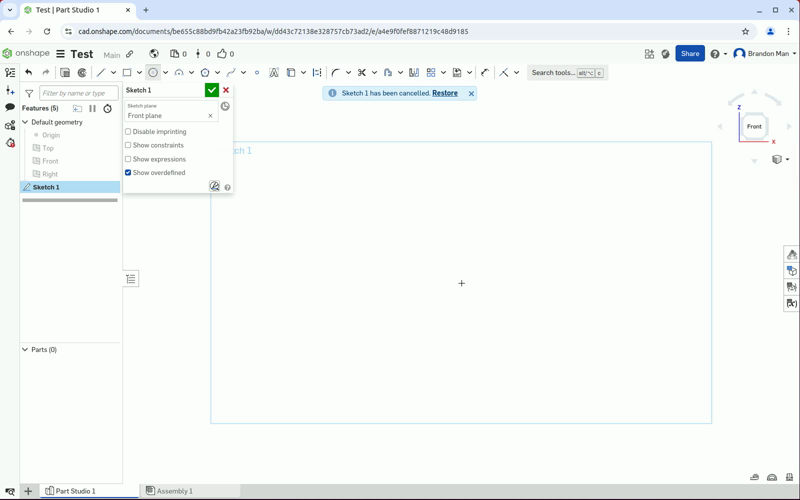
mouse_move(553, 282)
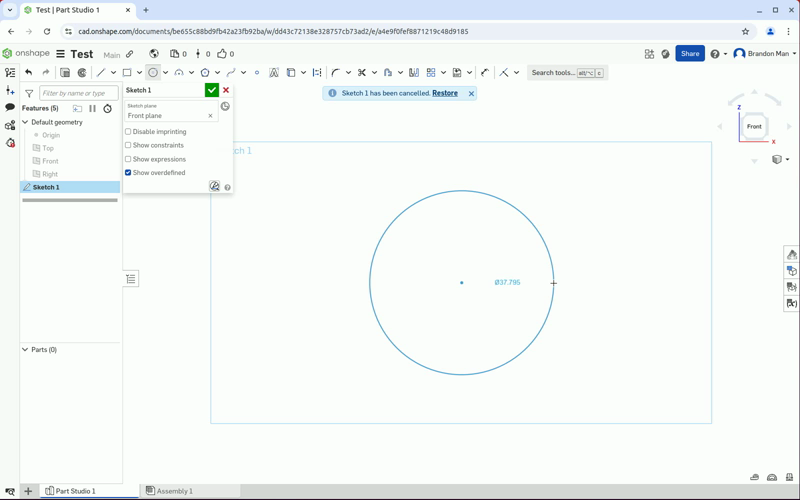
click(553, 282)
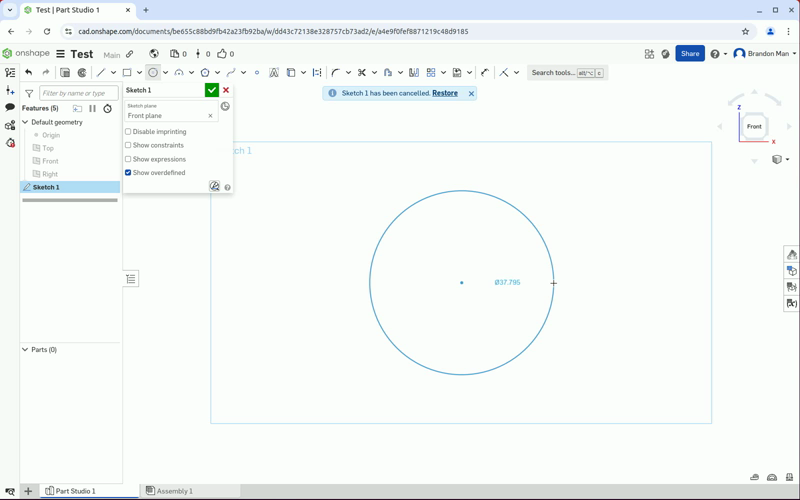
key(esc)
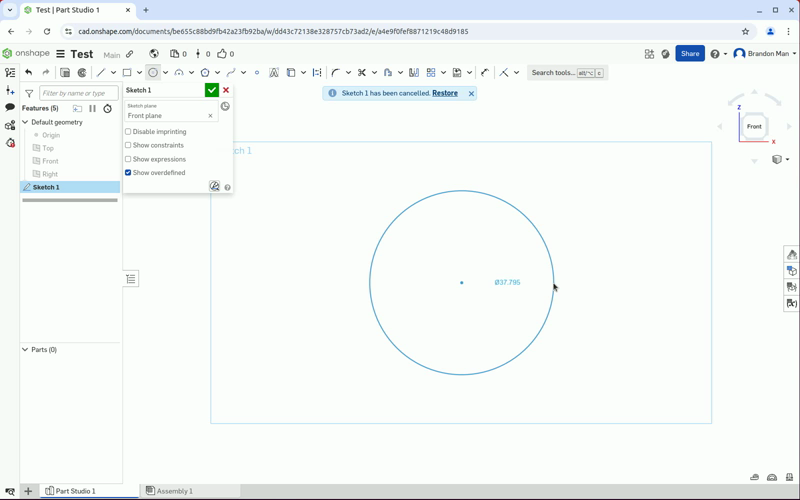
mouse_move(420, 331)
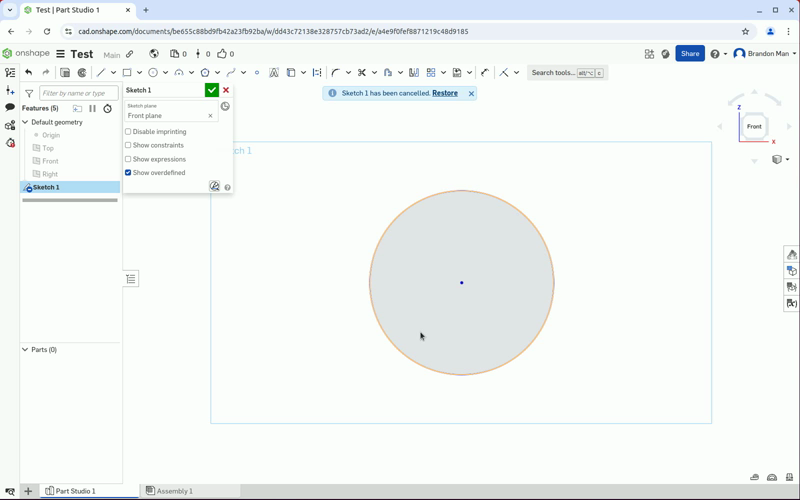
click(420, 331)
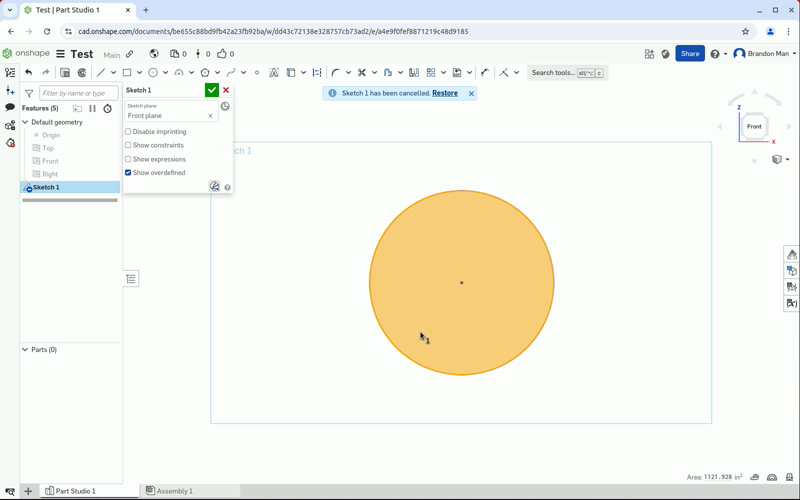
mouse_move(73, 352)
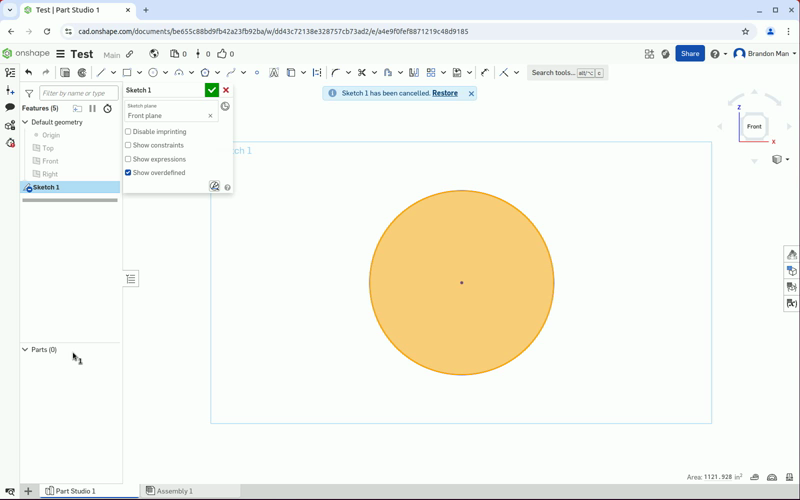
key(shift+y)
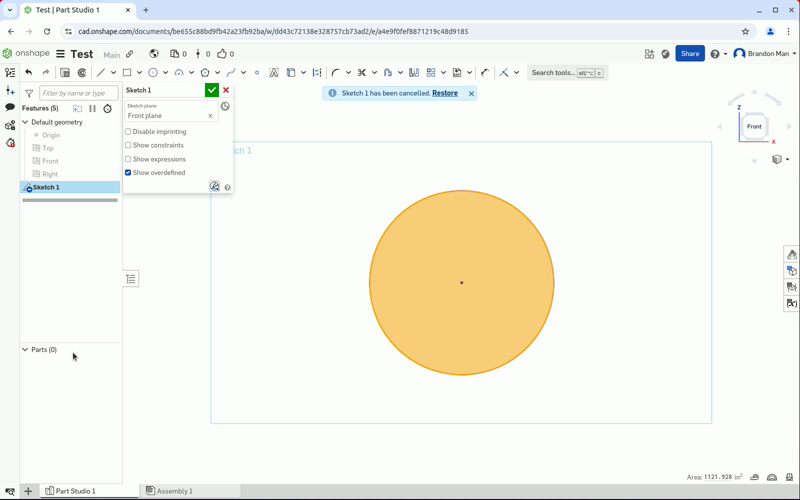
key(shift+e)
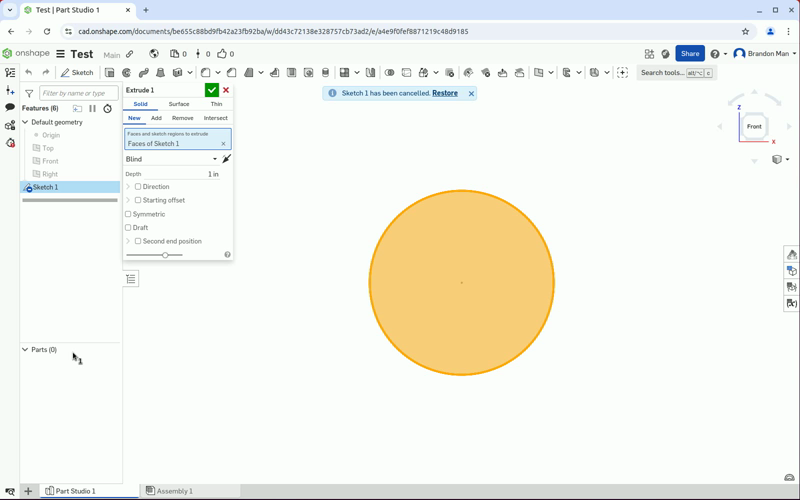
mouse_move(143, 106)
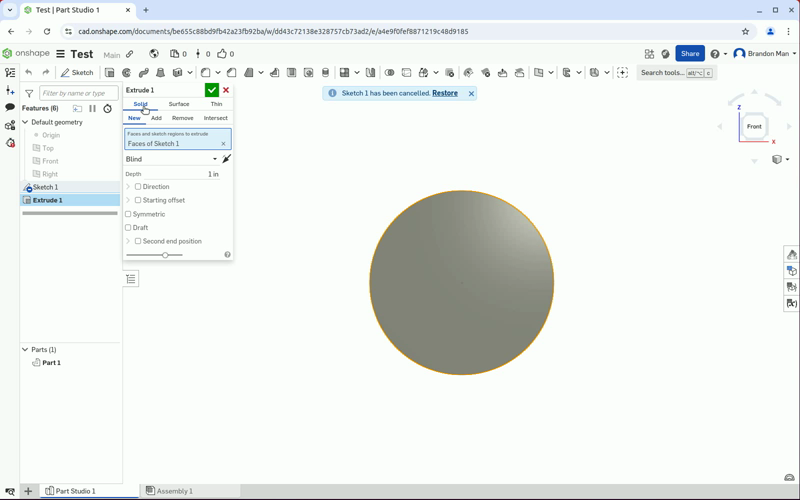
click(143, 106)
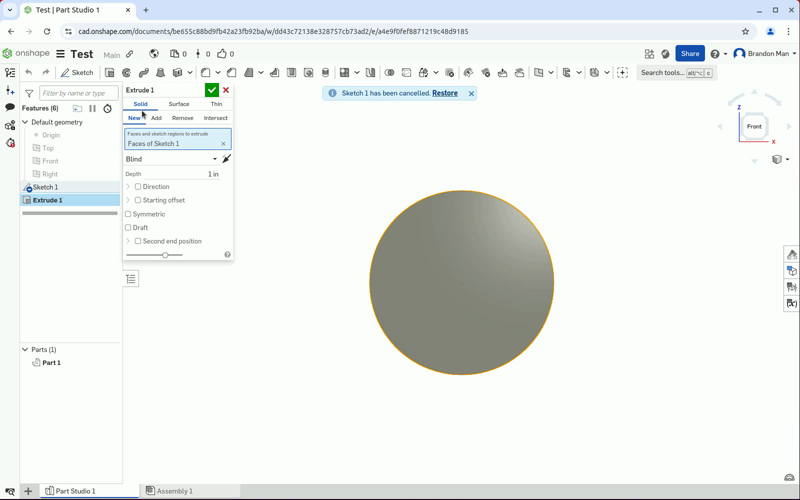
mouse_move(137, 120)
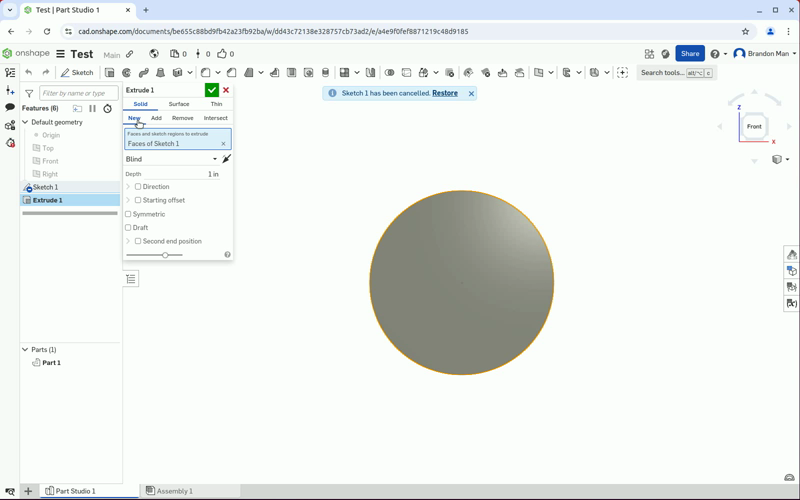
click(137, 120)
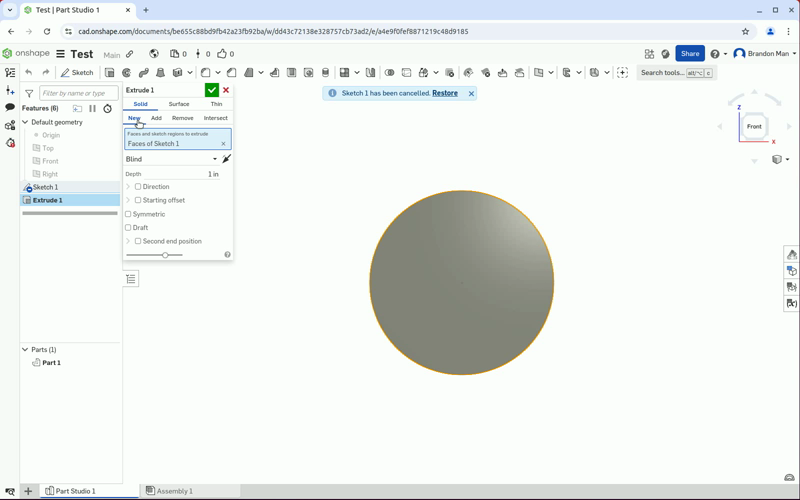
key(tab, 4)
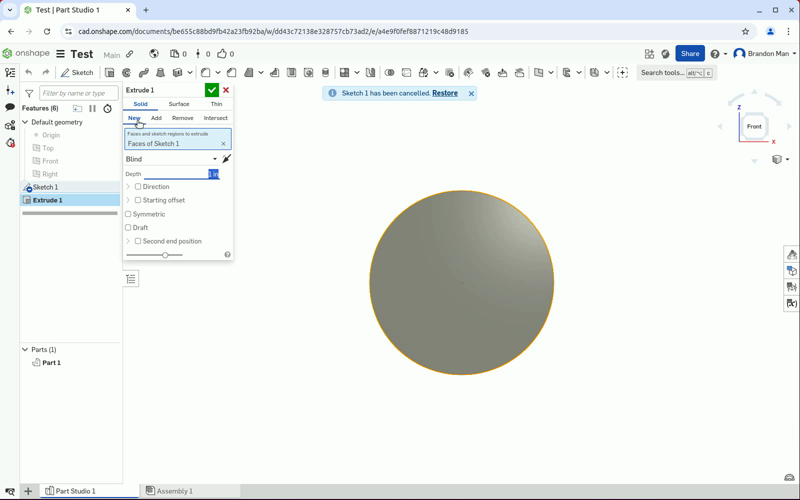
text(-7.221)
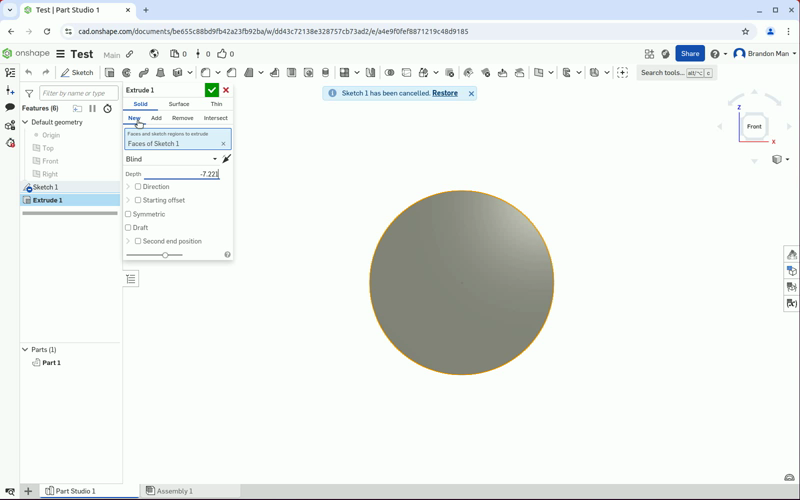
key(enter)
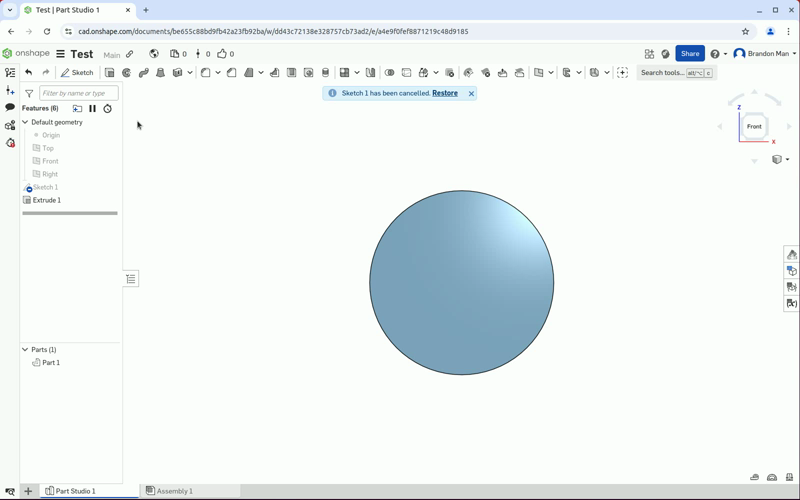
key(shift+h)
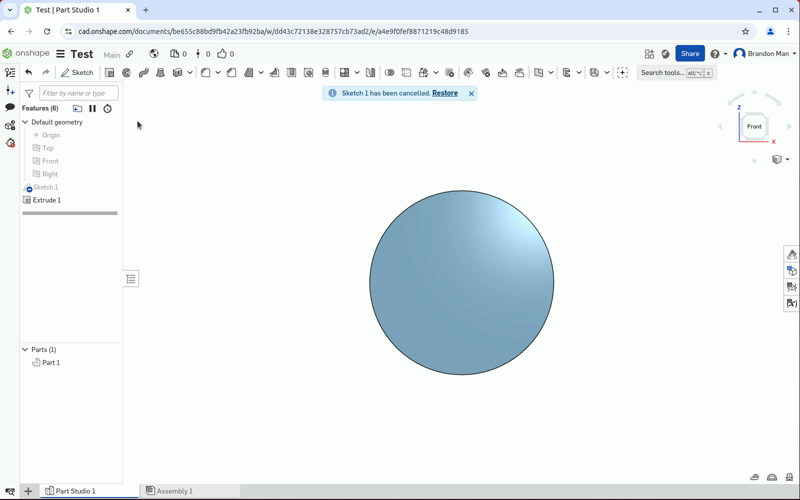
key(shift+h)
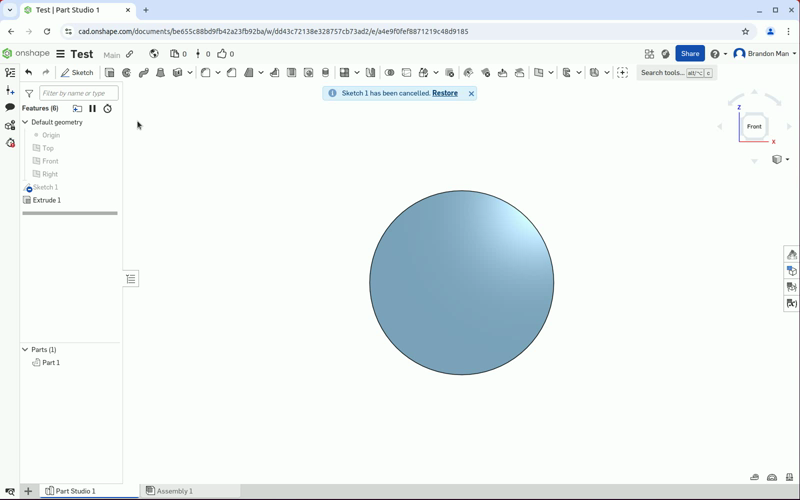
mouse_move(73, 189)
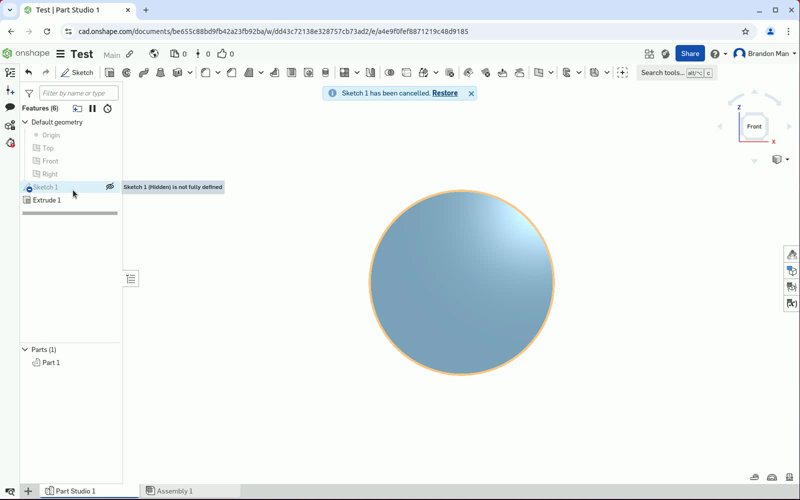
click(73, 189)
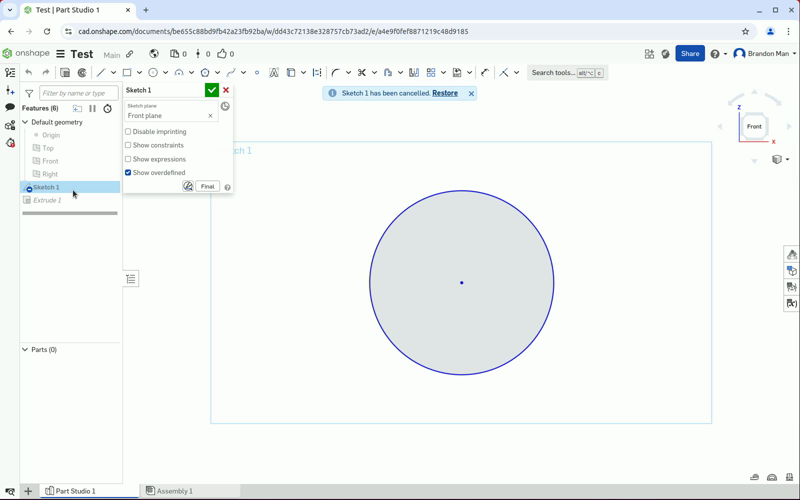
mouse_move(229, 92)
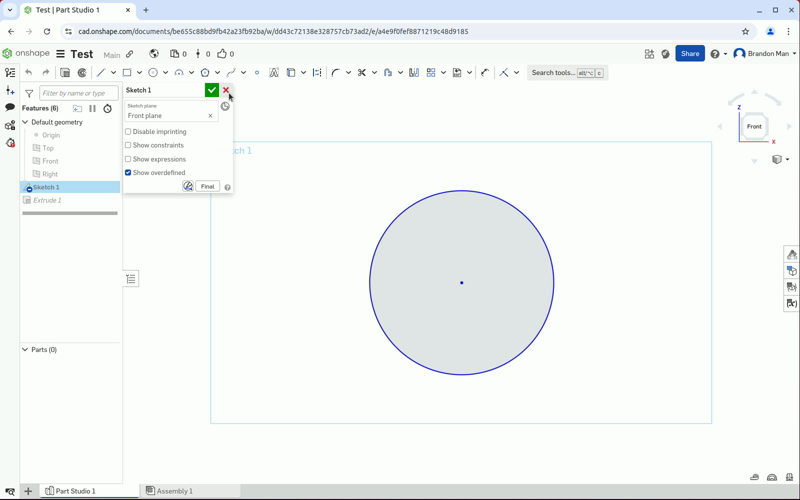
click(229, 92)
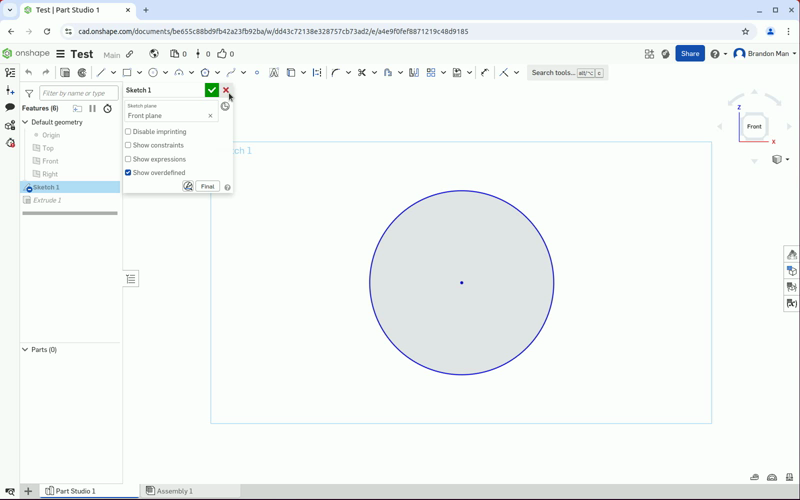
key(shift+s)
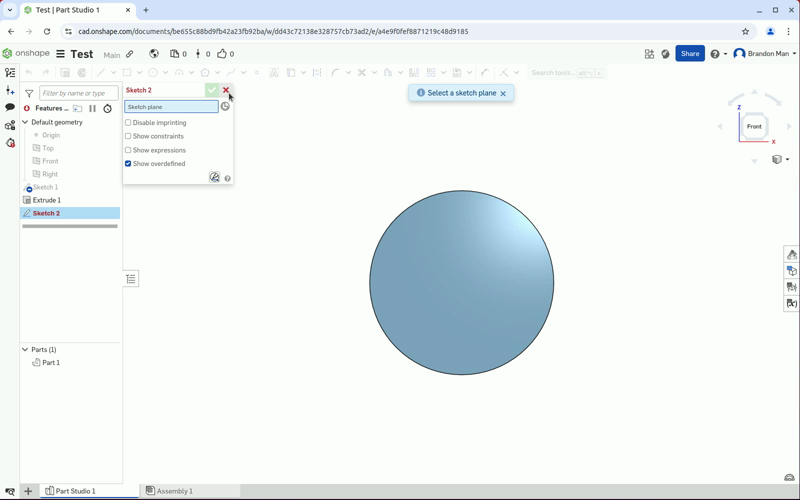
mouse_move(73, 163)
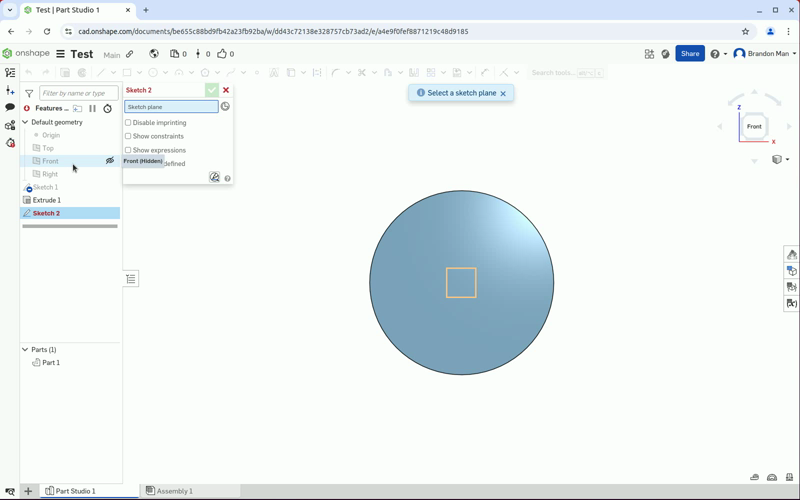
click(73, 163)
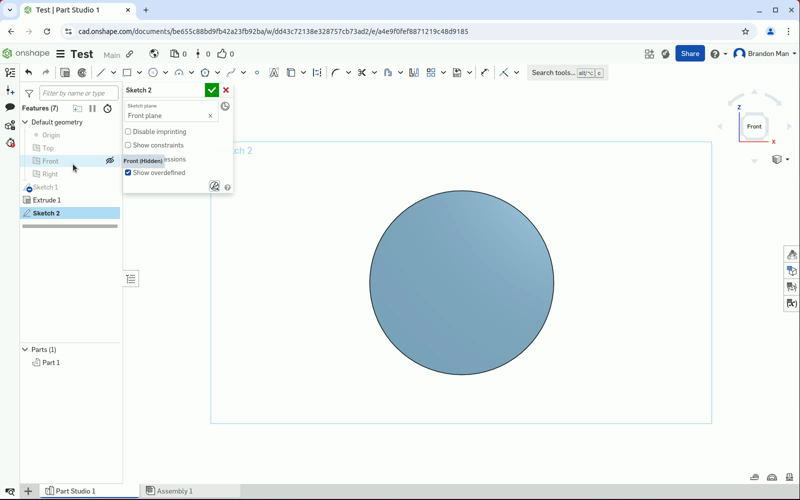
mouse_move(73, 352)
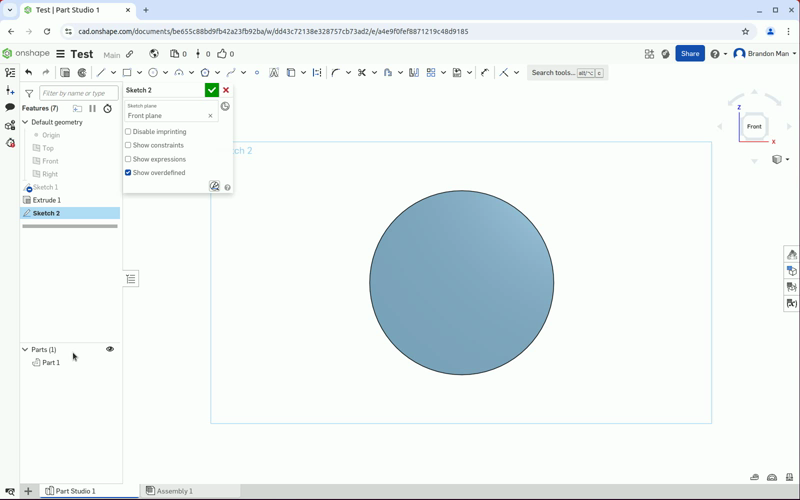
key(y)
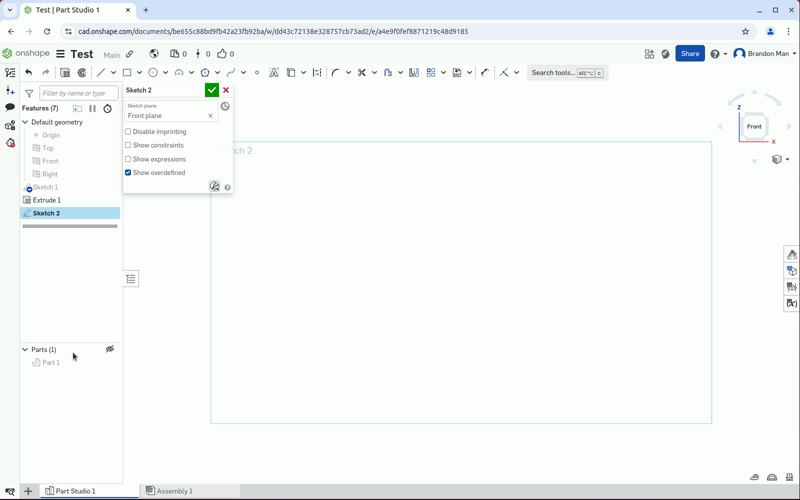
key(c)
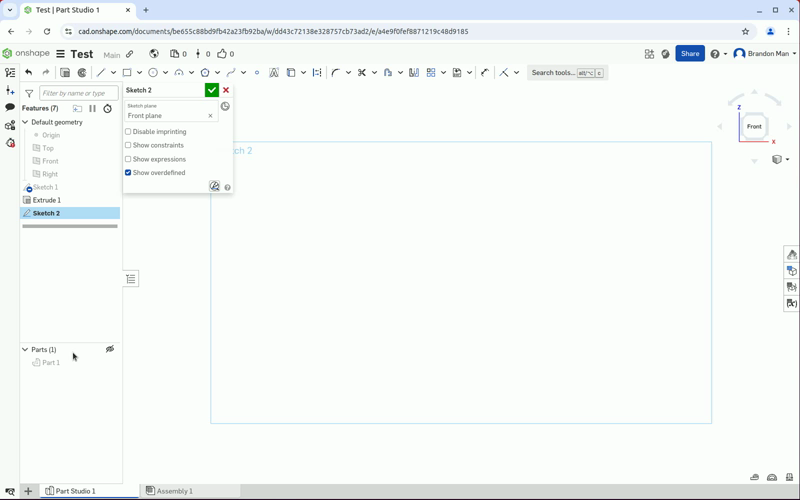
key_down(shift)
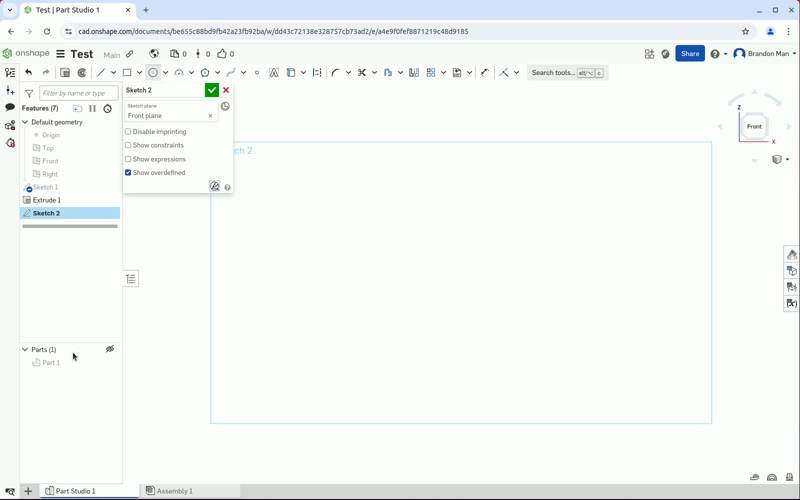
mouse_move(461, 282)
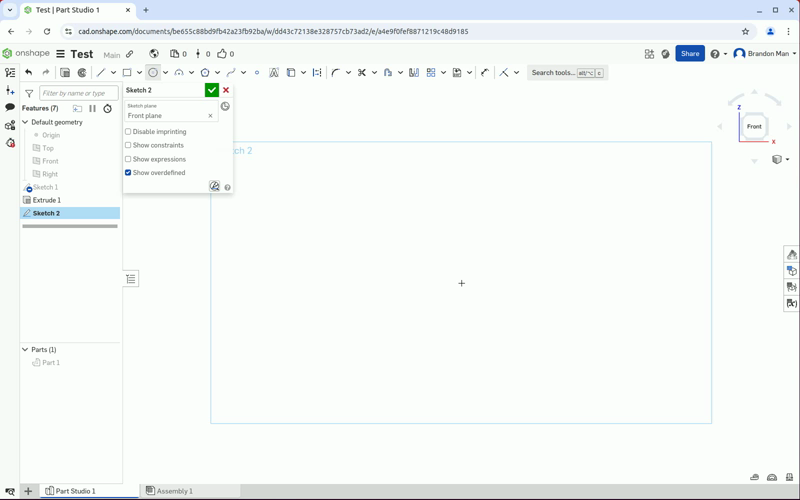
click(461, 282)
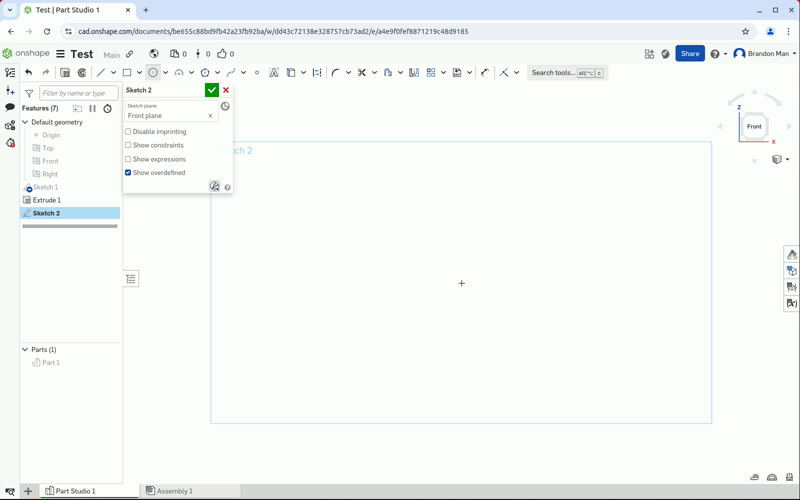
key_up(shift)
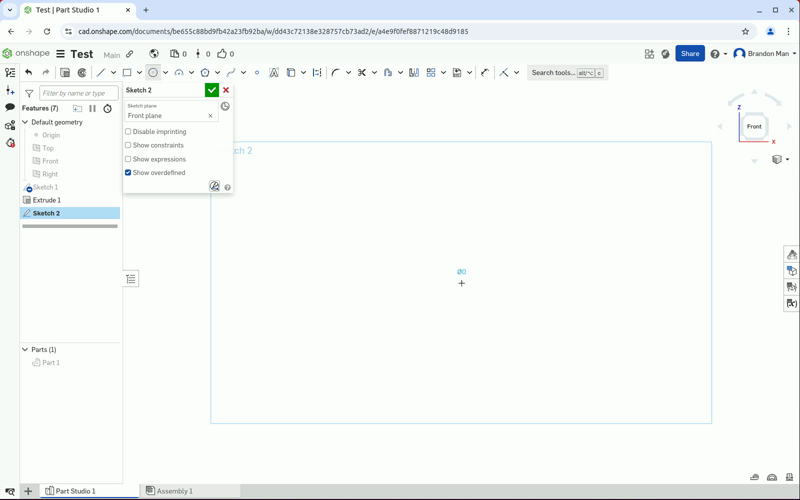
mouse_move(553, 282)
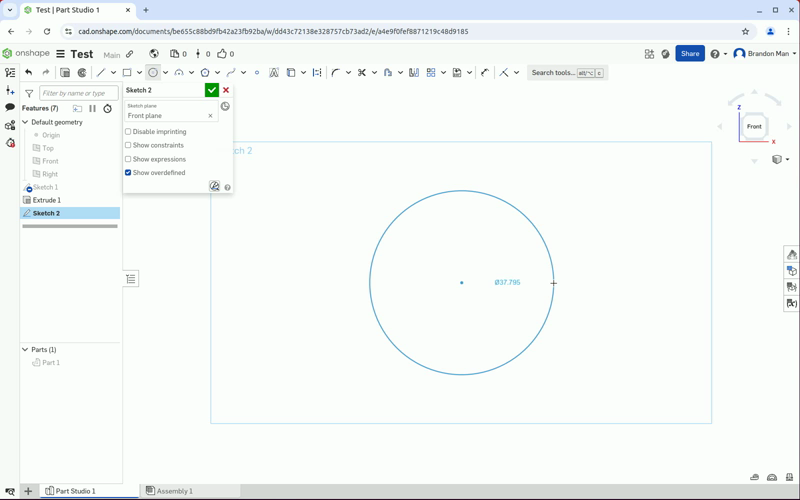
click(553, 282)
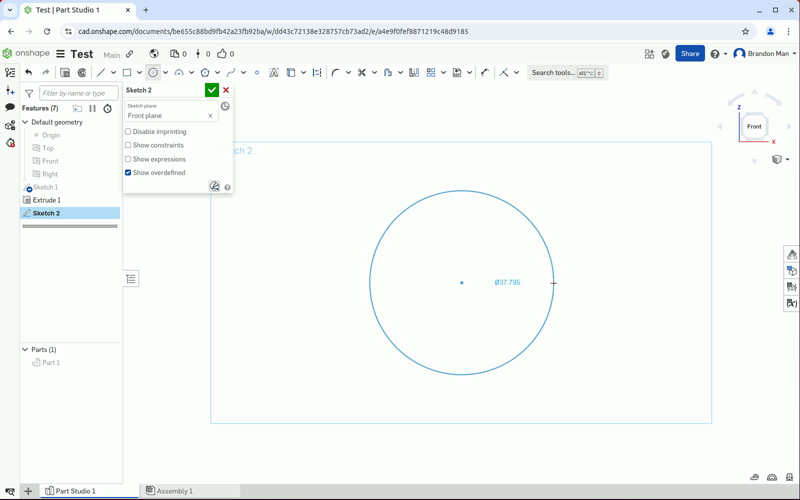
key(esc)
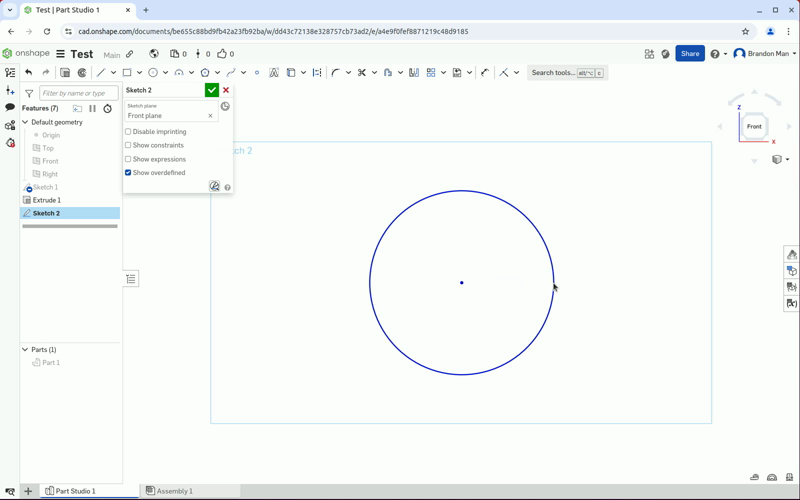
mouse_move(493, 337)
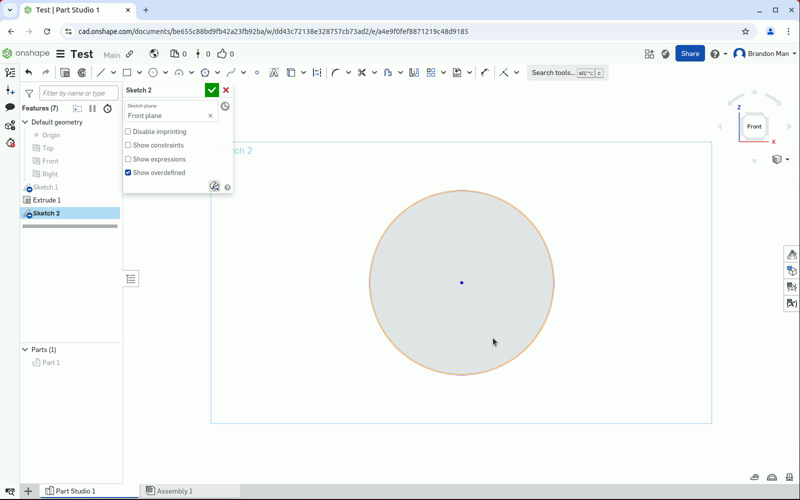
click(493, 337)
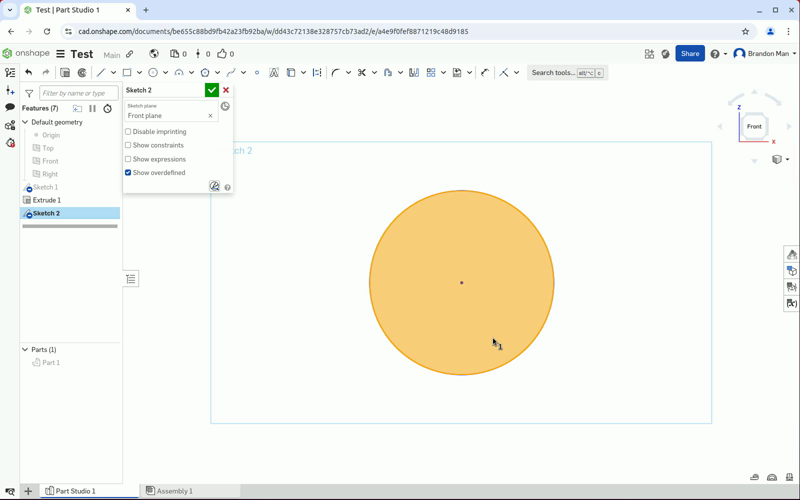
mouse_move(73, 352)
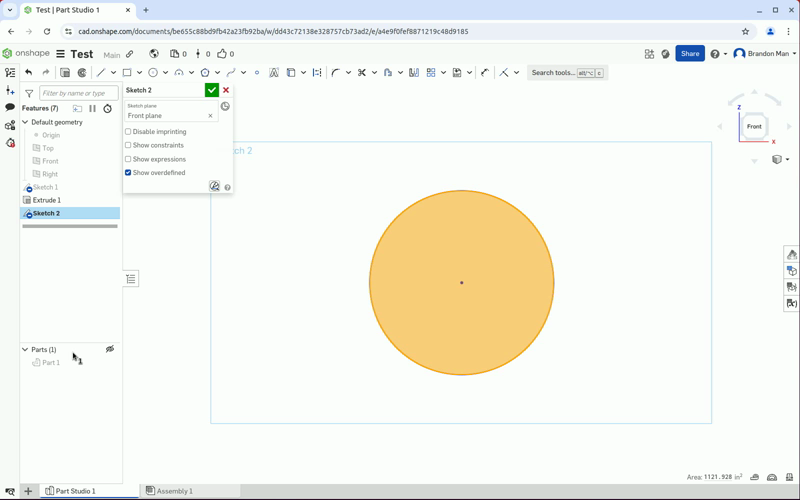
key(shift+y)
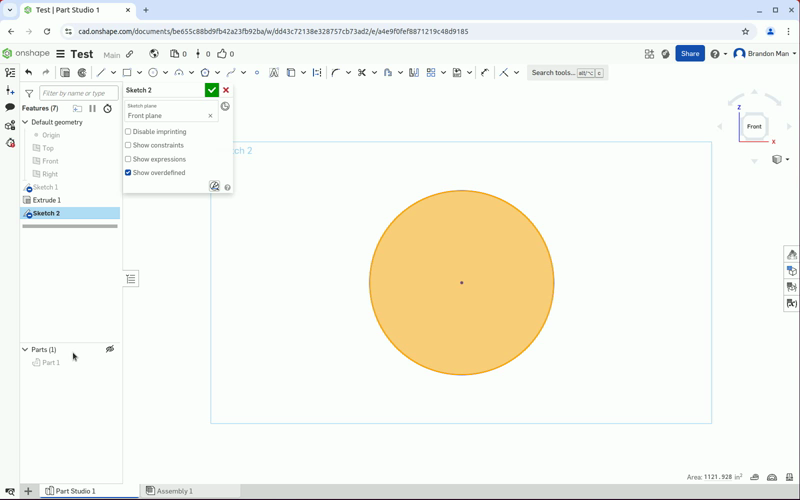
key(shift+e)
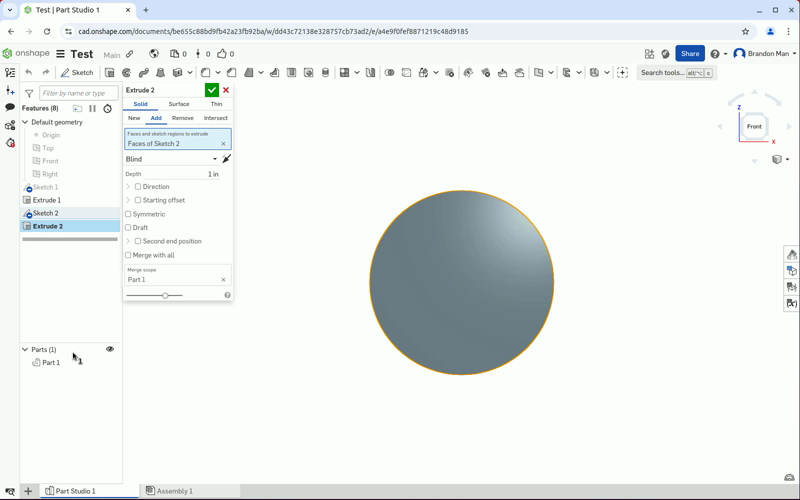
mouse_move(143, 106)
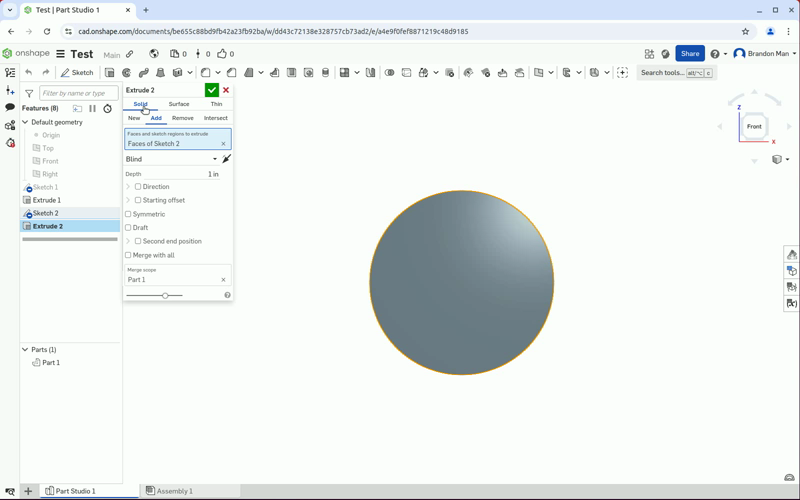
click(143, 106)
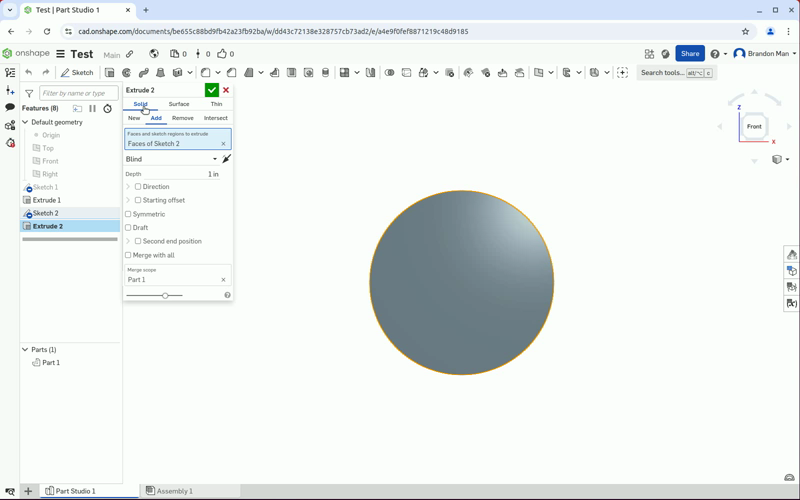
mouse_move(137, 120)
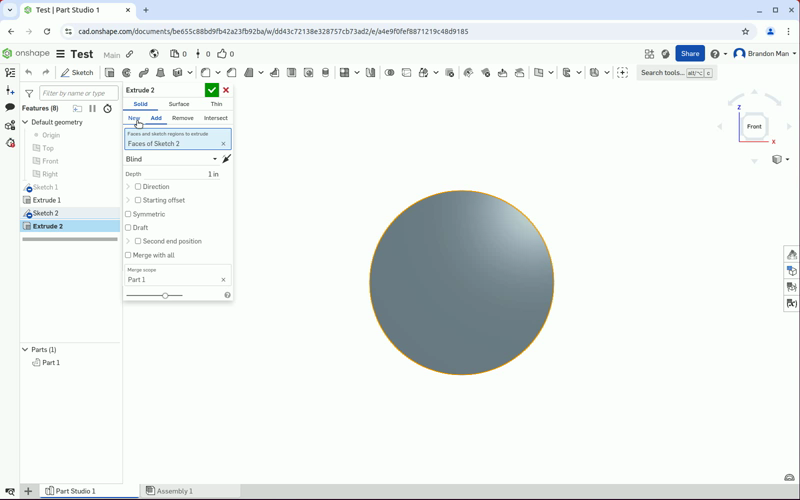
click(137, 120)
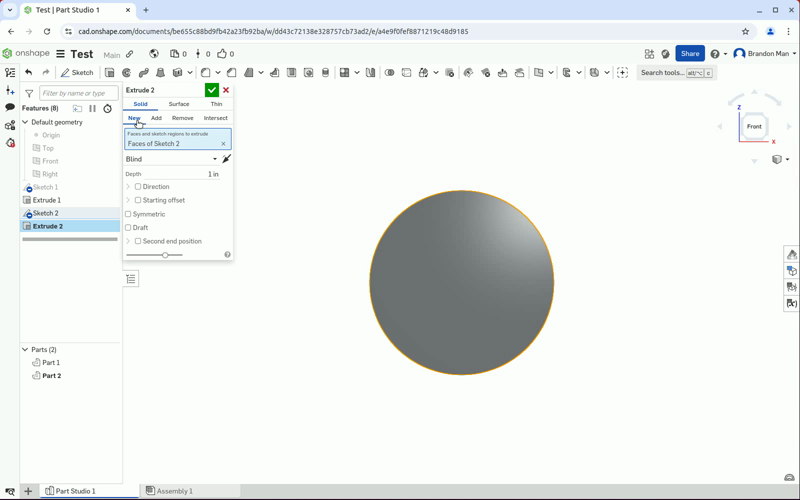
key(tab, 4)
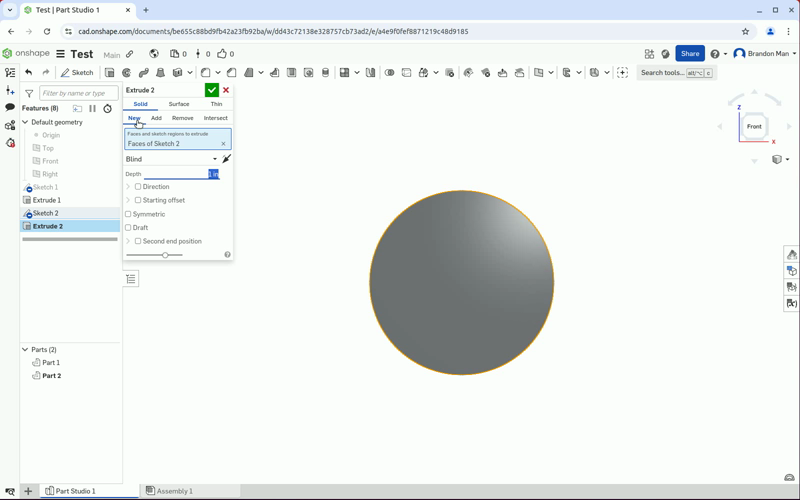
text(-7.221)
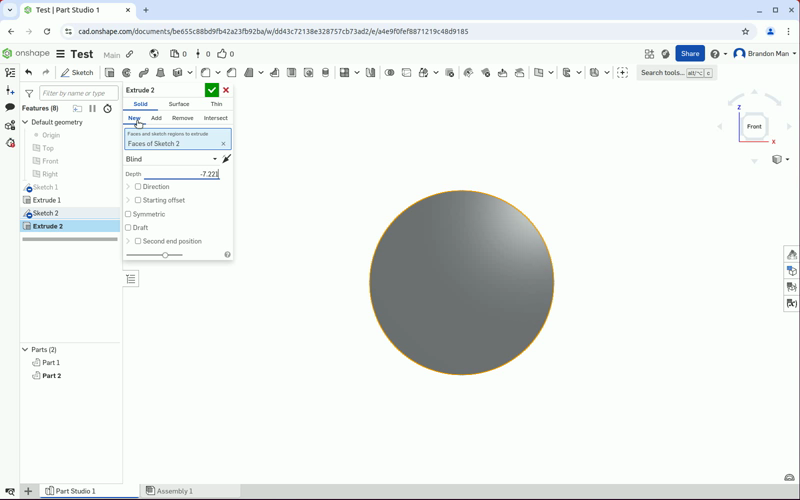
key(enter)
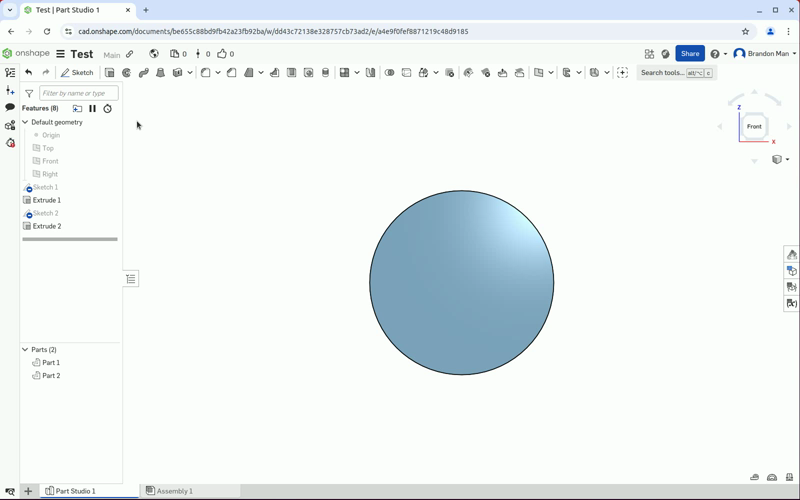
key(shift+h)
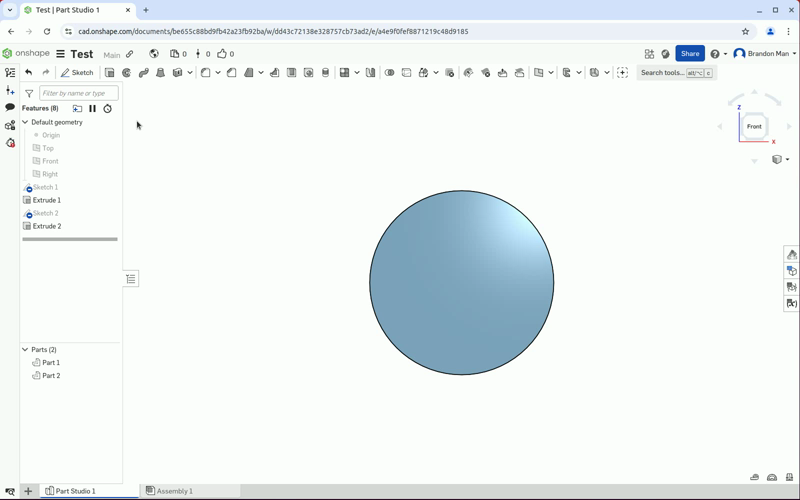
key(shift+h)
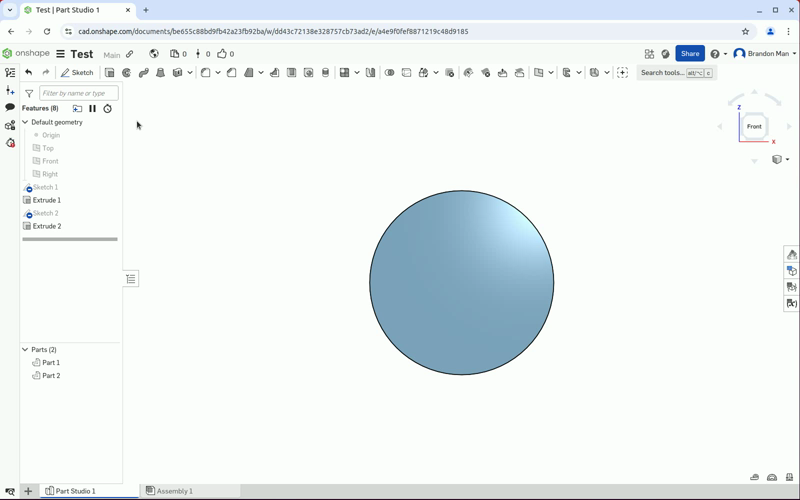
mouse_move(73, 189)
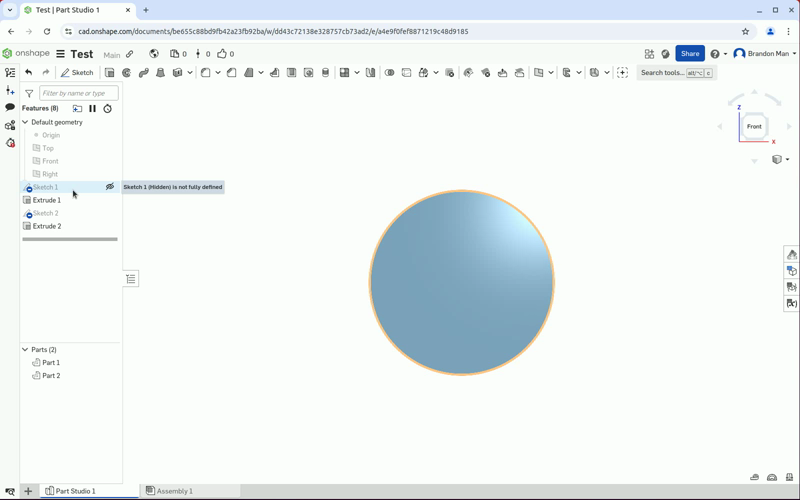
click(73, 189)
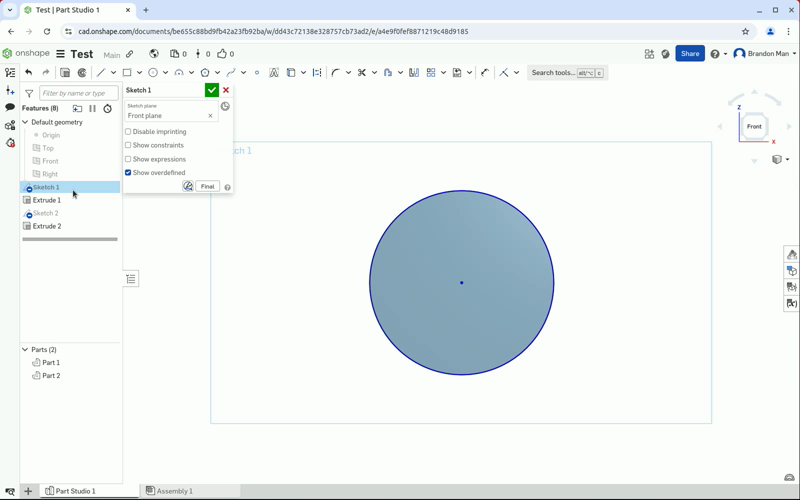
mouse_move(229, 92)
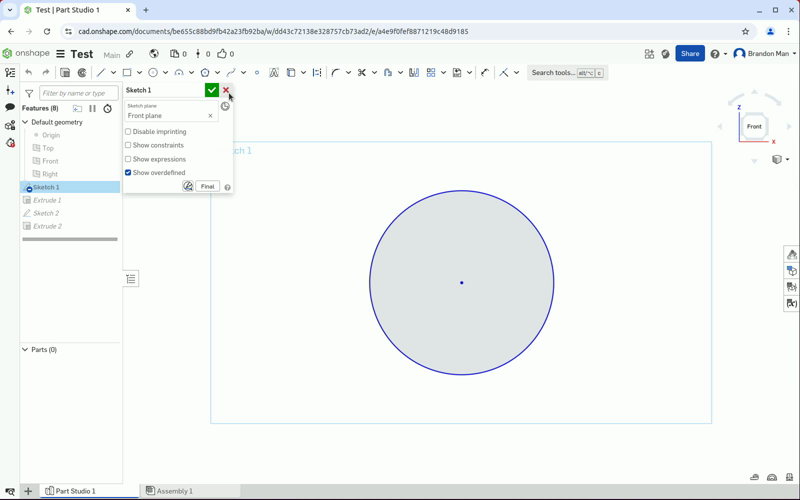
click(229, 92)
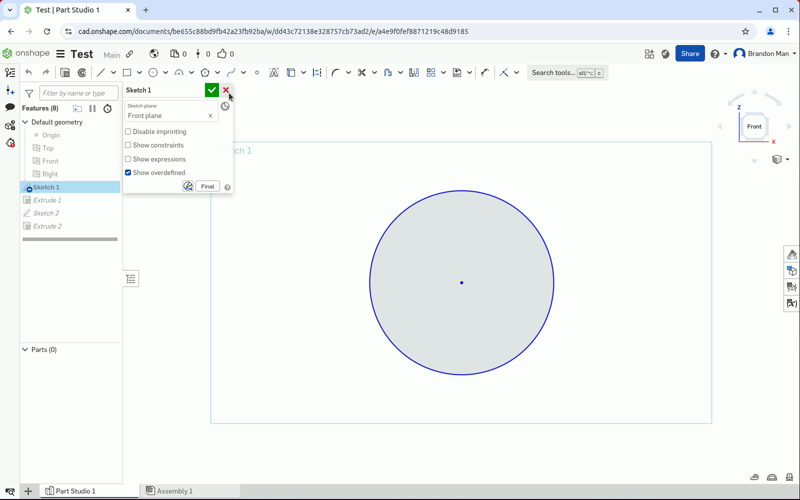
key(shift+s)
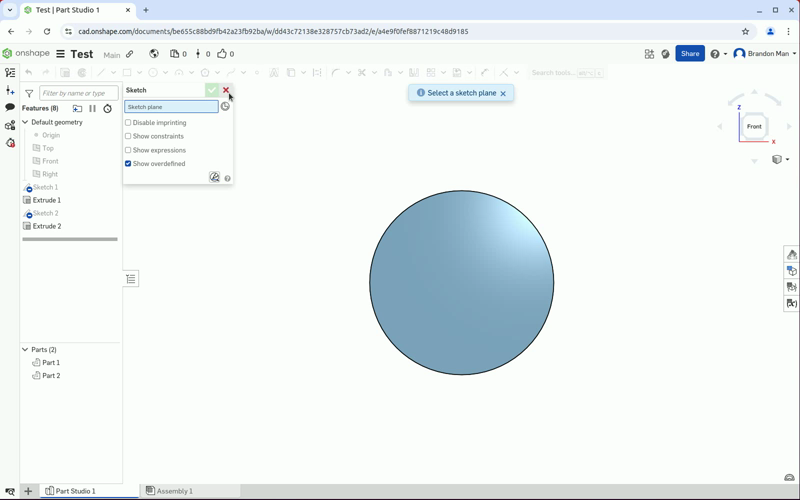
mouse_move(73, 163)
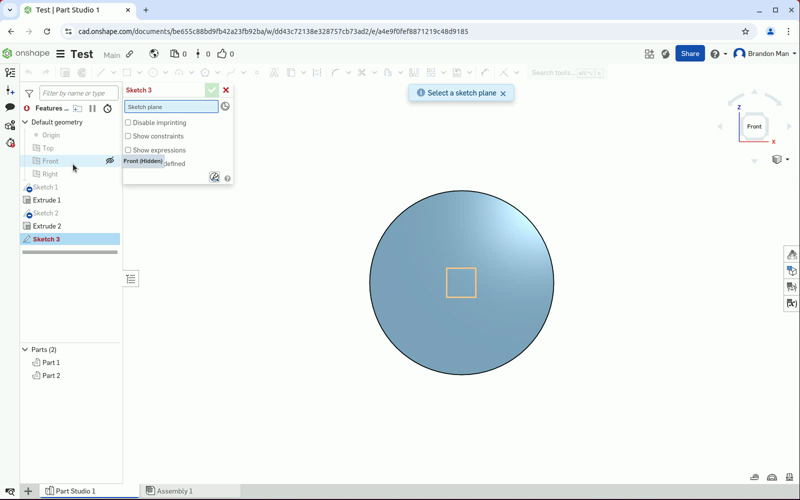
click(73, 163)
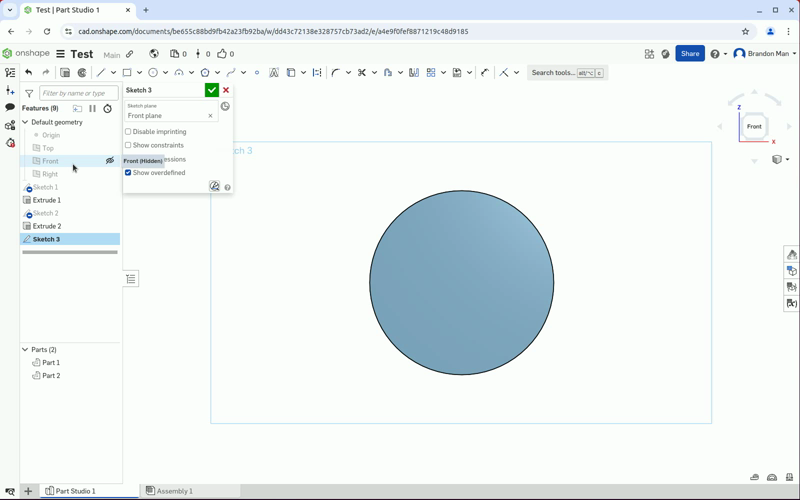
mouse_move(73, 352)
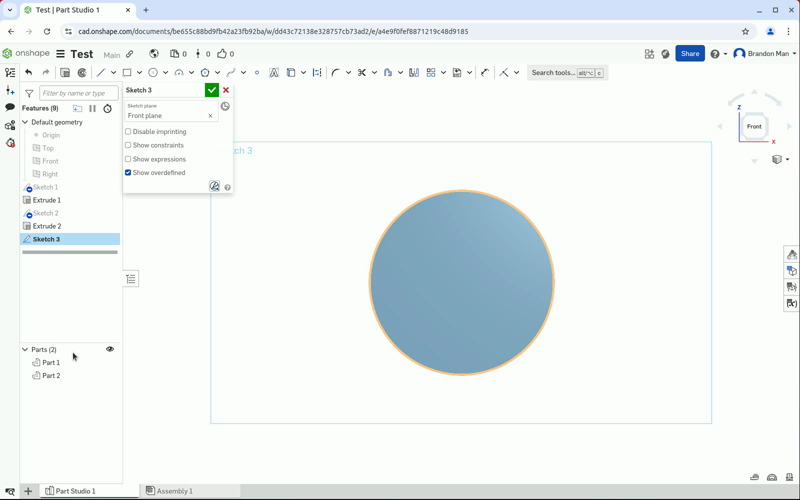
key(y)
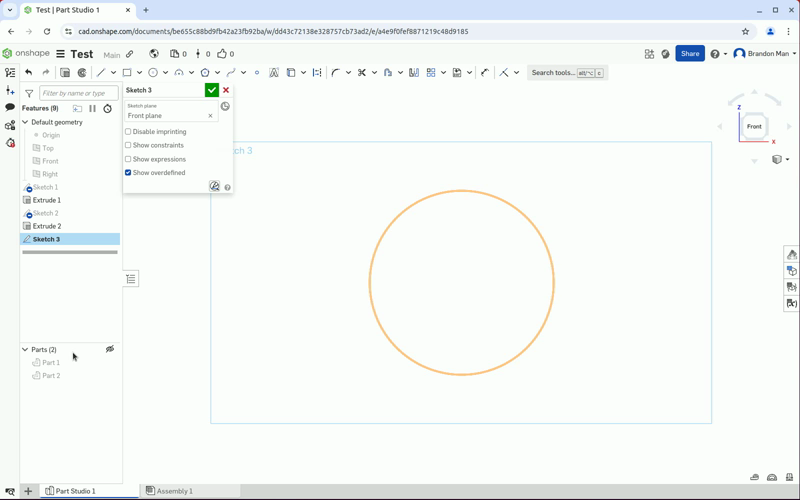
key(l)
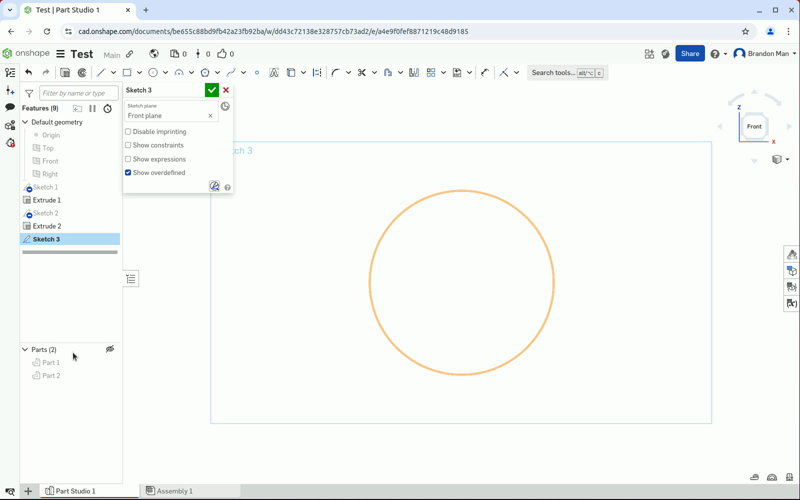
key_down(shift)
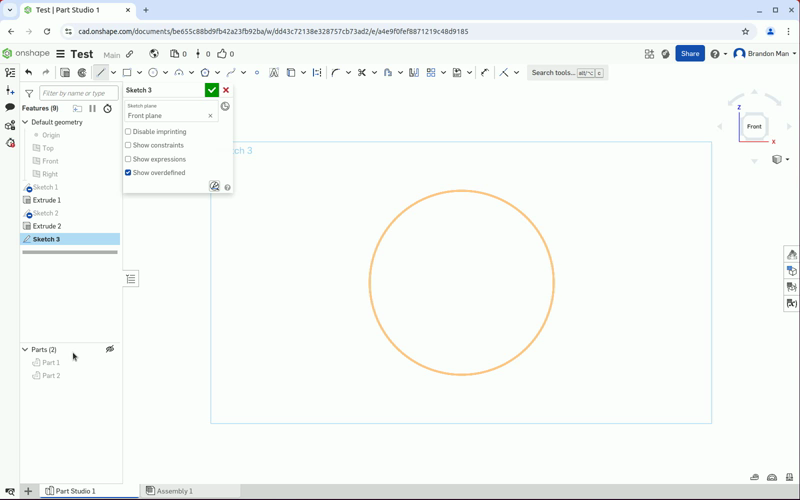
mouse_move(371, 300)
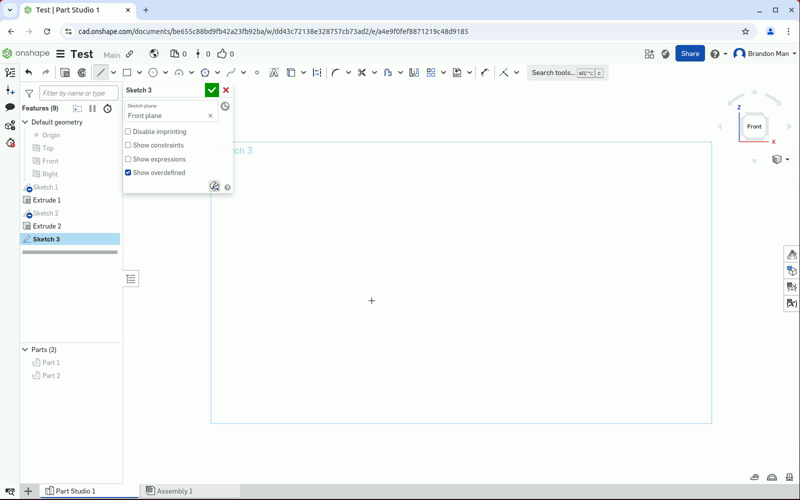
click(371, 300)
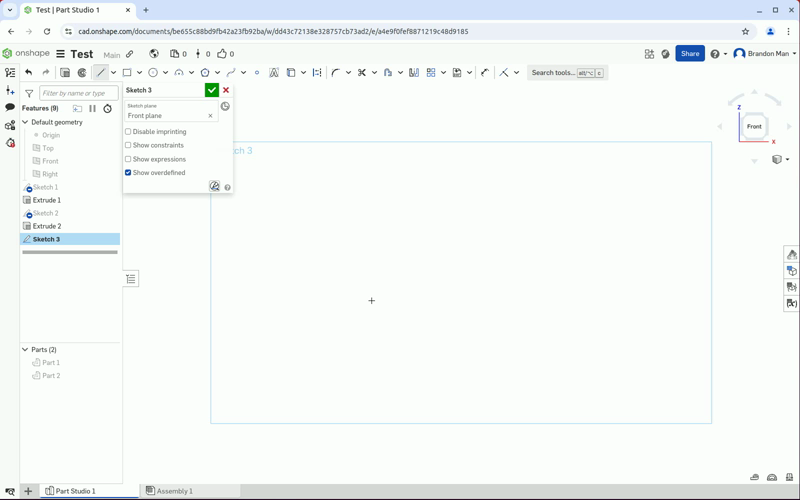
key_up(shift)
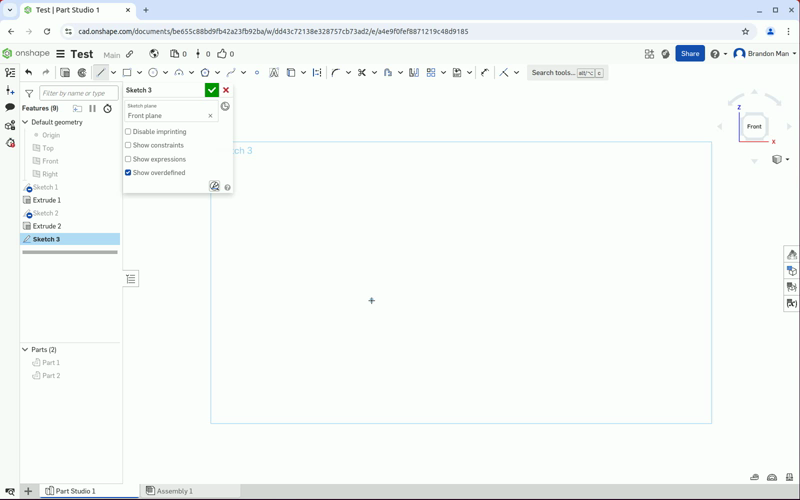
key_down(shift)
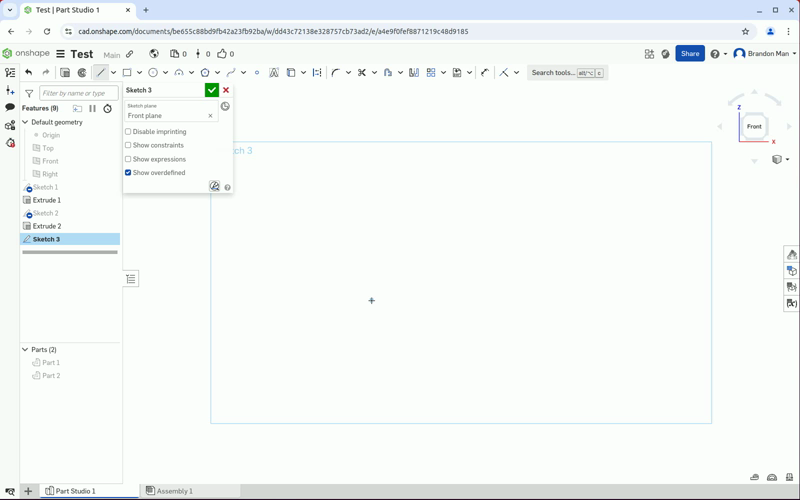
mouse_move(548, 300)
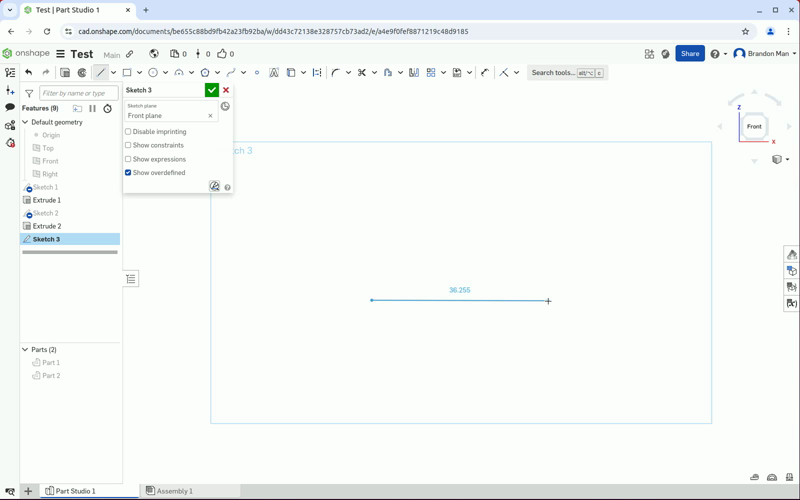
click(548, 300)
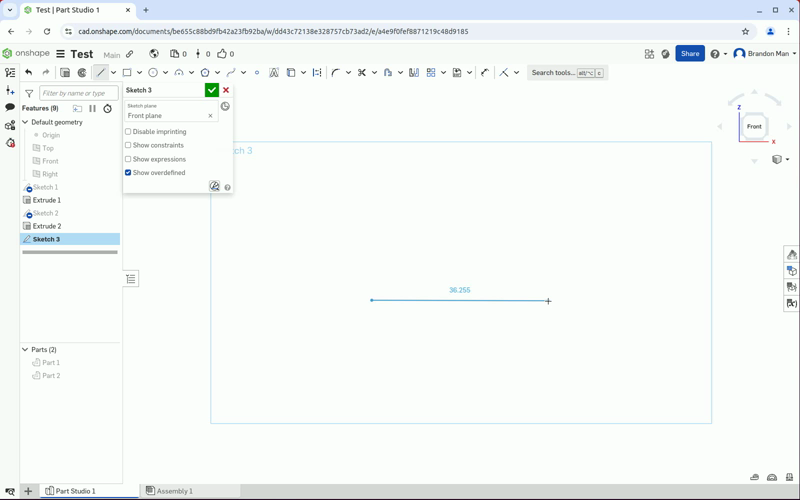
key_up(shift)
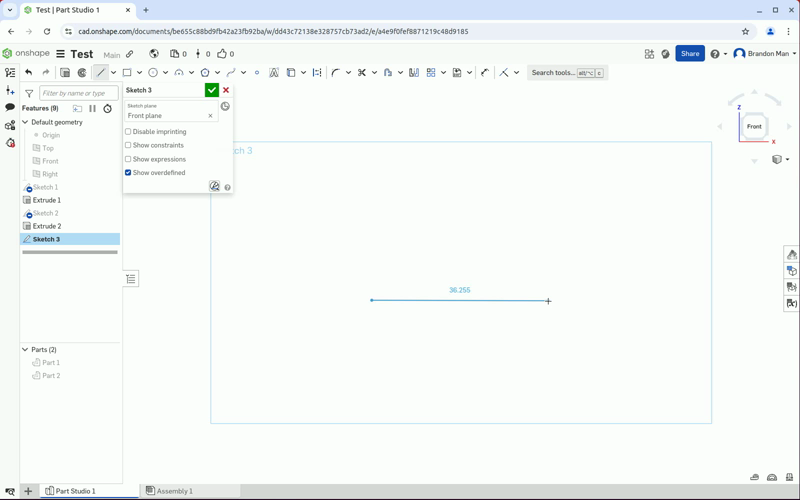
key(esc)
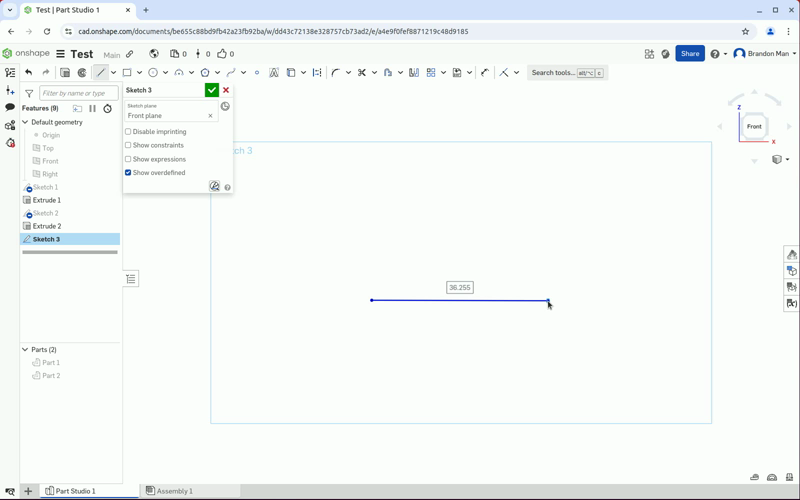
key(a)
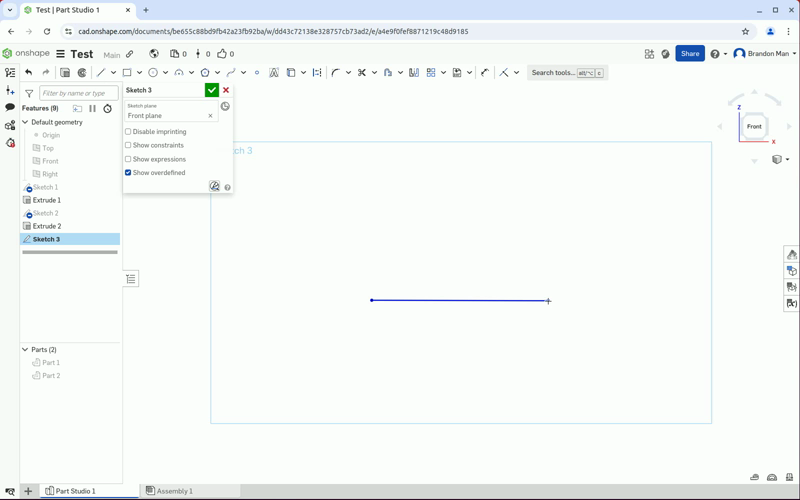
mouse_move(548, 300)
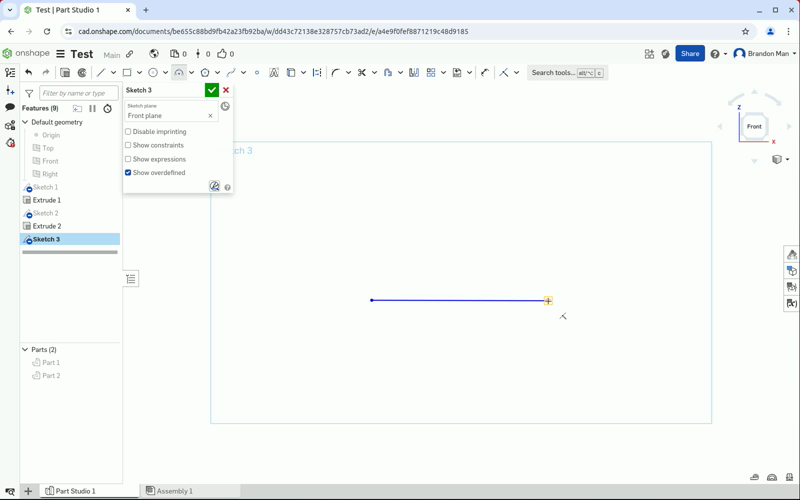
click(548, 300)
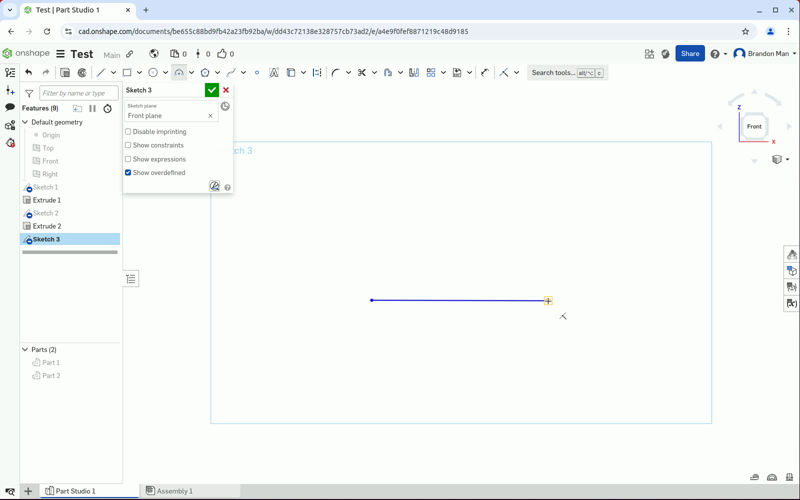
key_down(shift)
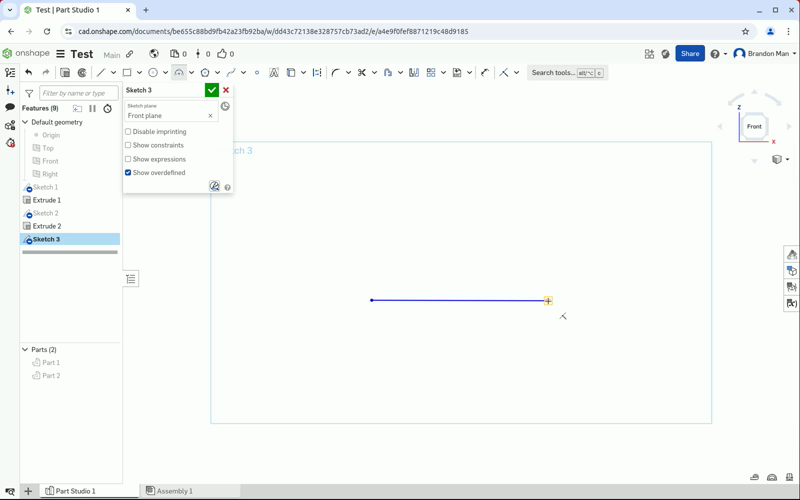
mouse_move(548, 264)
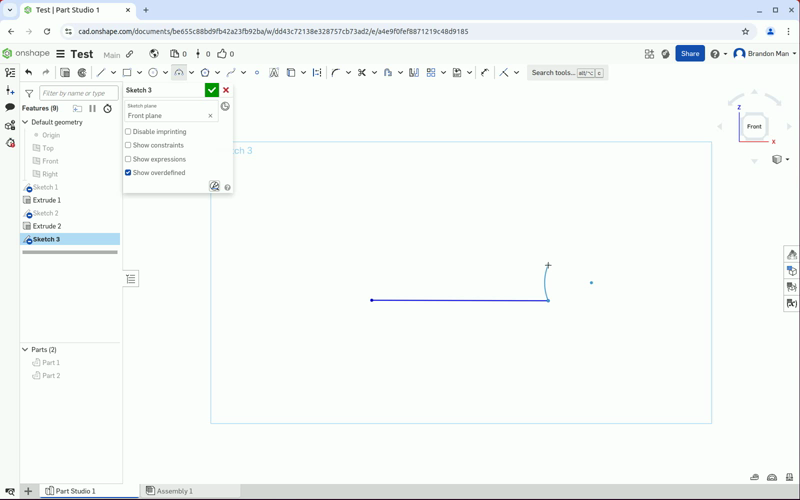
click(548, 264)
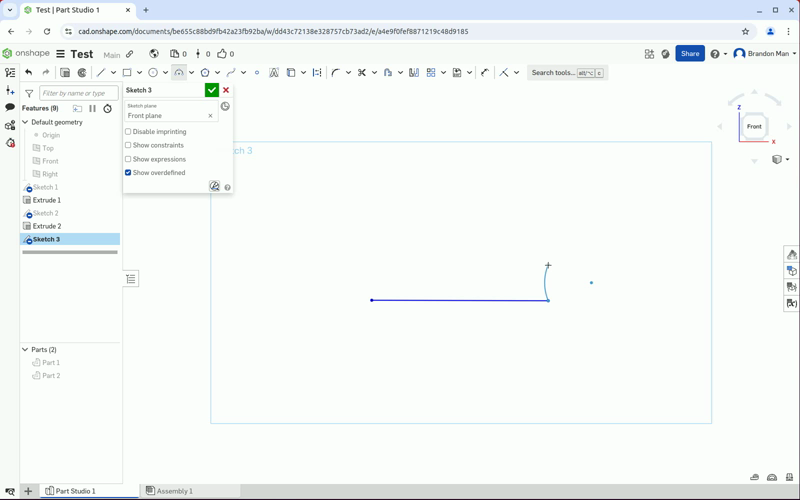
mouse_move(550, 282)
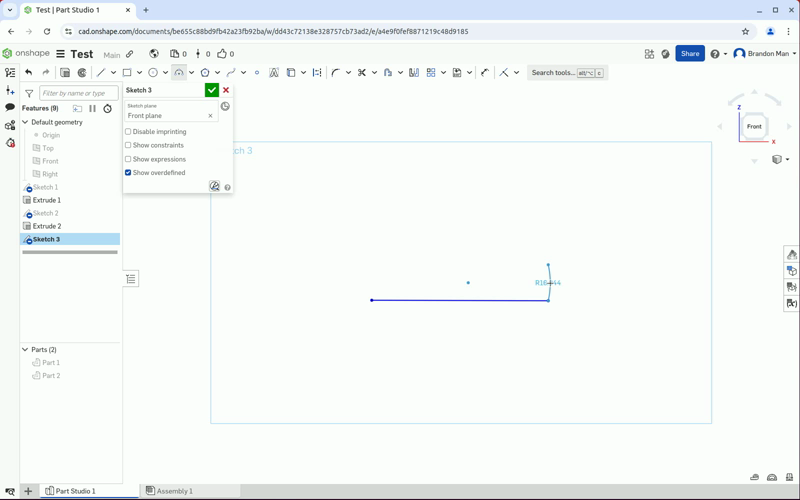
click(550, 282)
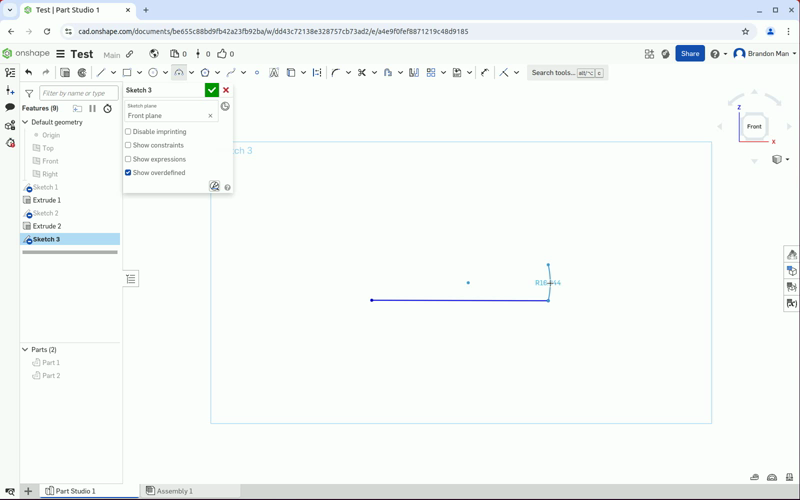
key_up(shift)
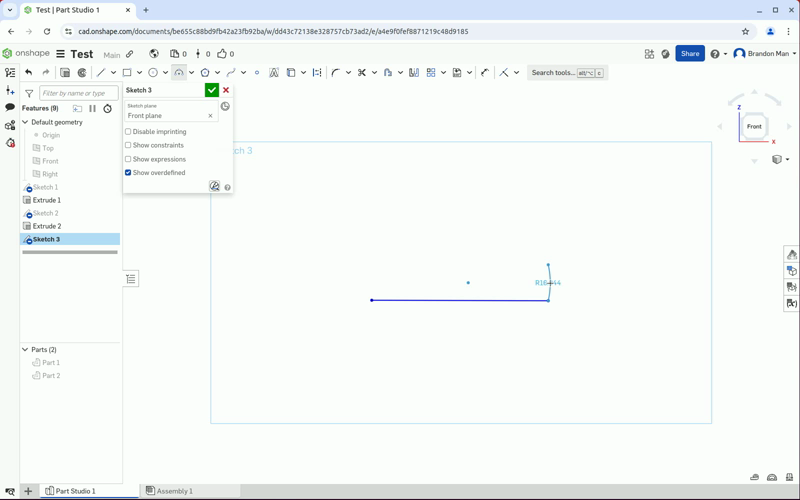
key(esc)
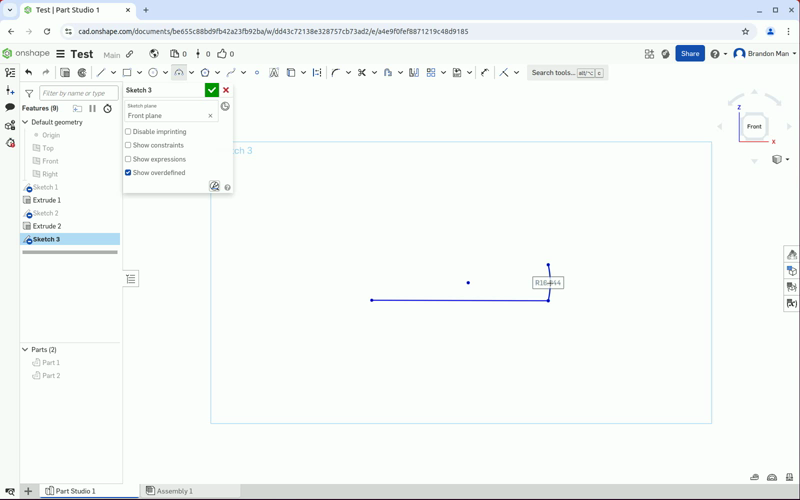
key(l)
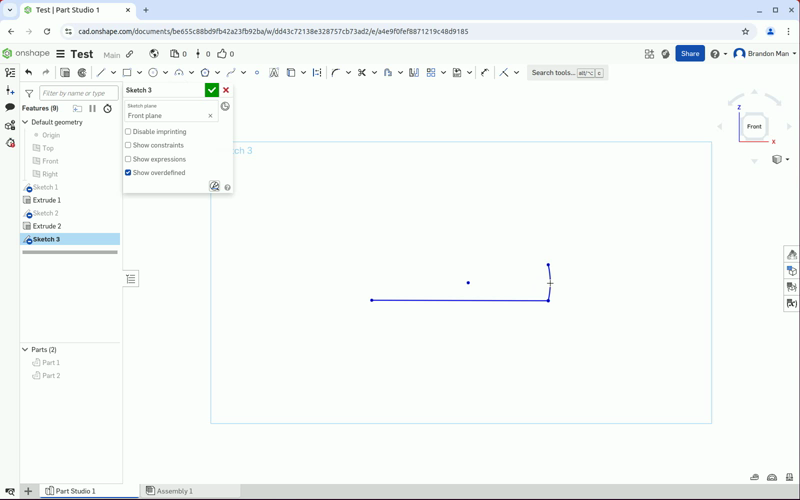
mouse_move(548, 264)
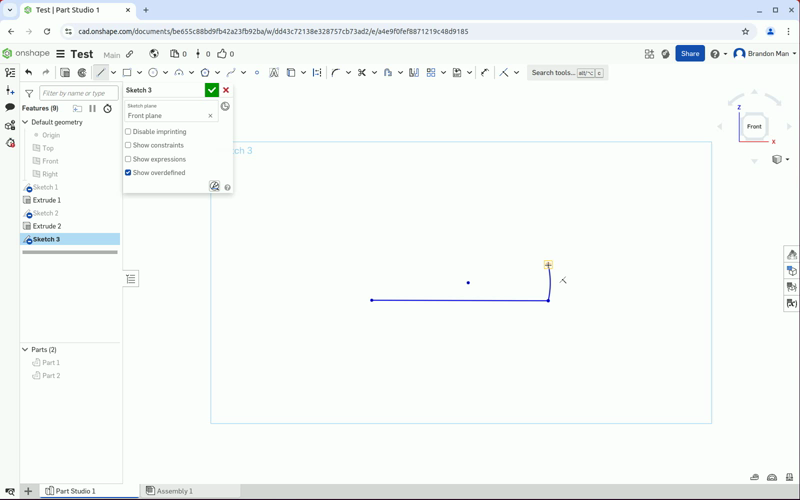
click(548, 264)
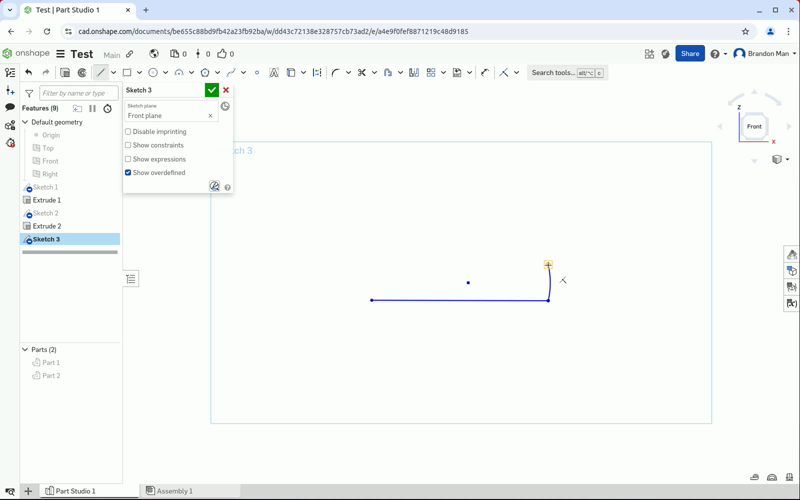
key_down(shift)
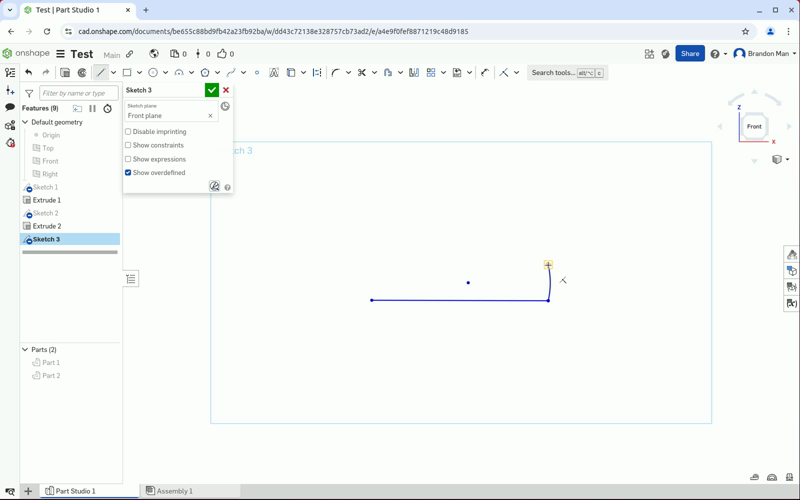
mouse_move(371, 264)
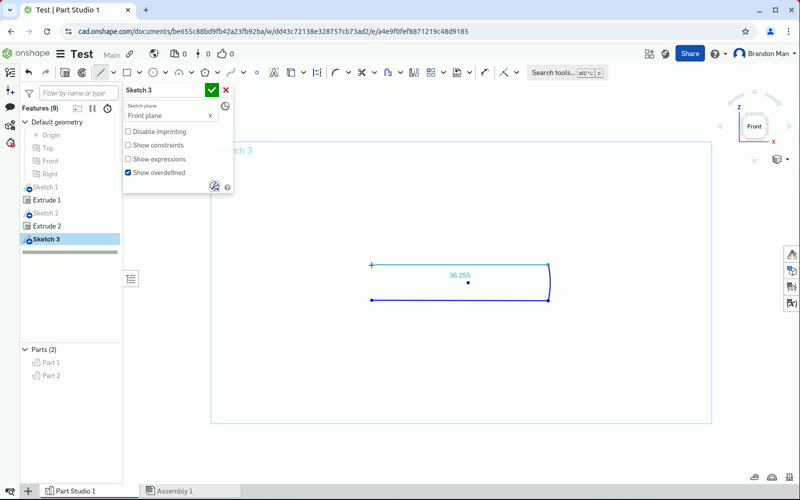
click(371, 264)
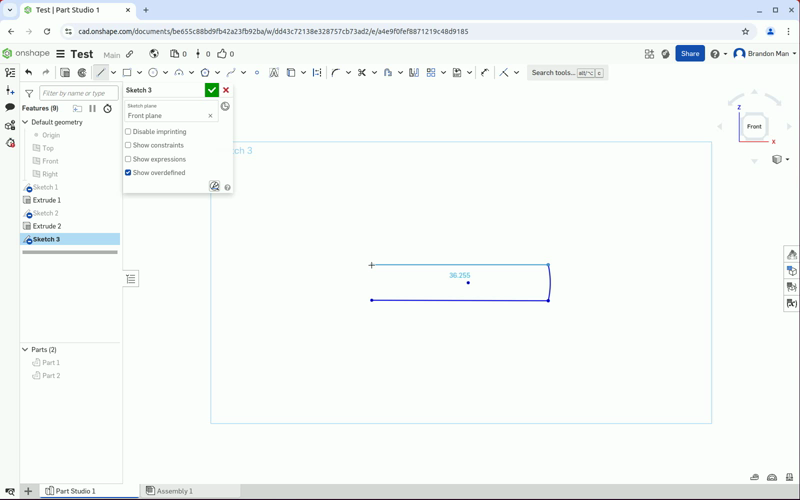
key_up(shift)
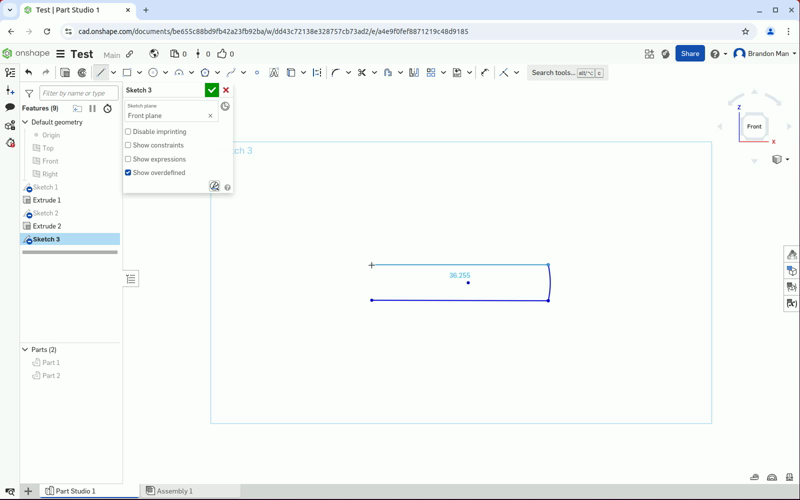
key(esc)
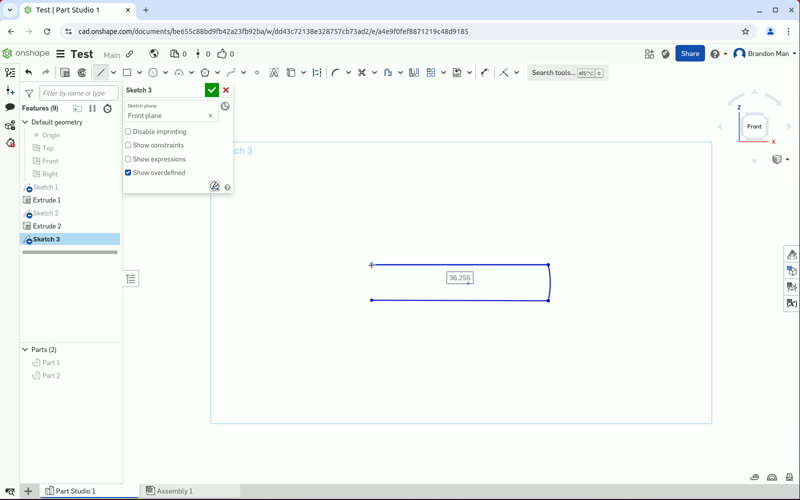
key(a)
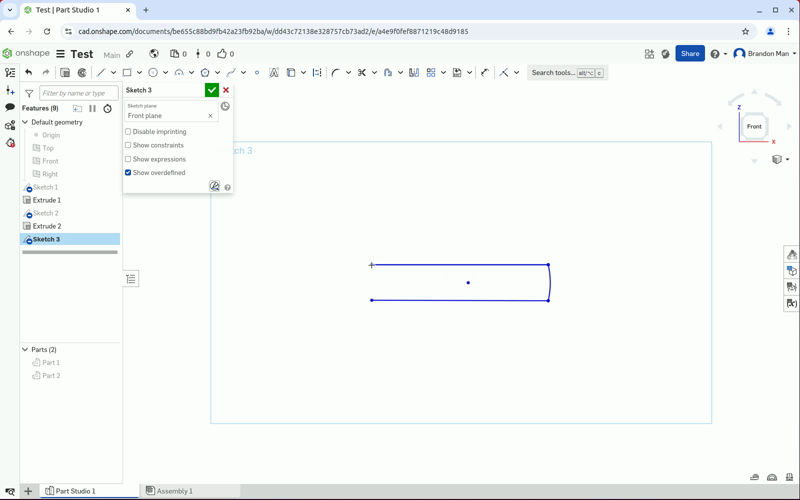
mouse_move(371, 264)
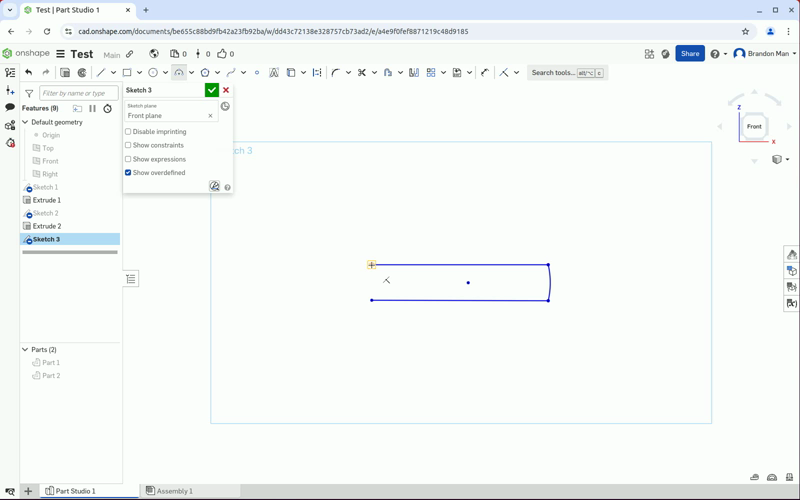
click(371, 264)
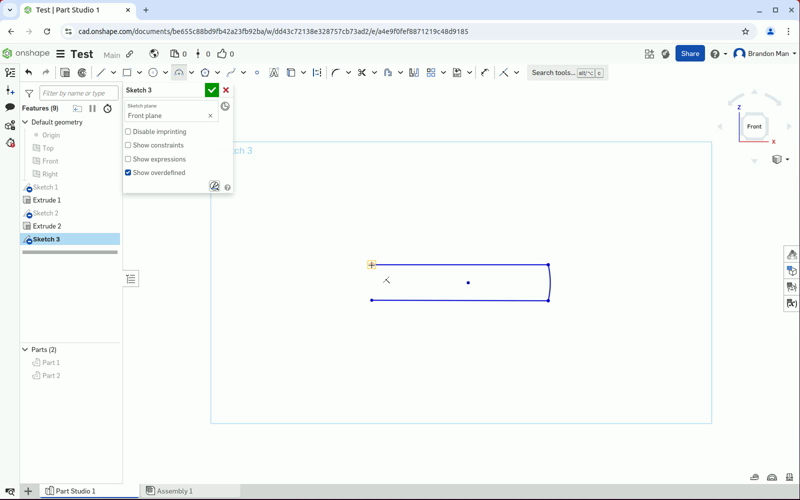
mouse_move(371, 300)
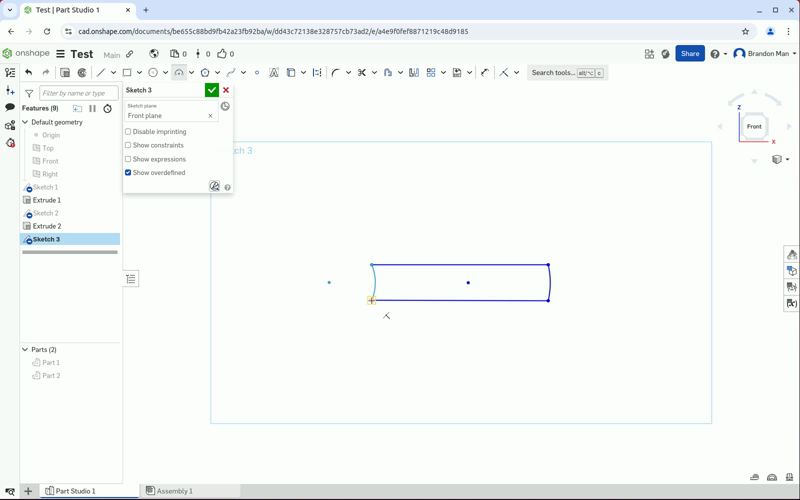
click(371, 300)
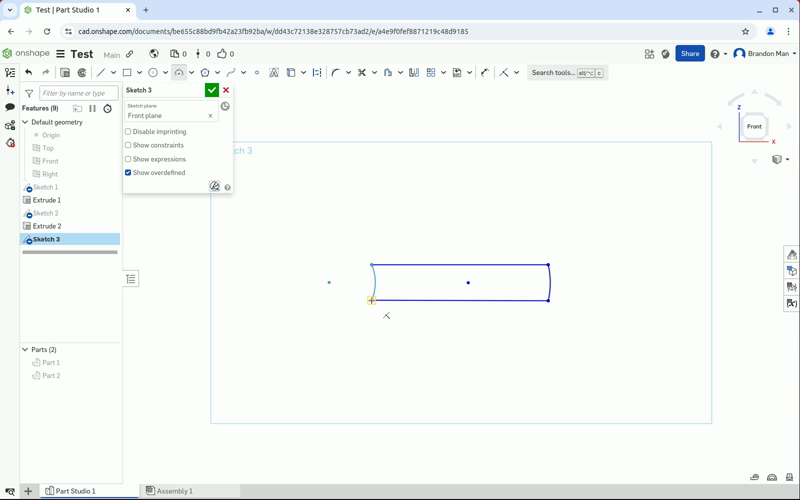
key_down(shift)
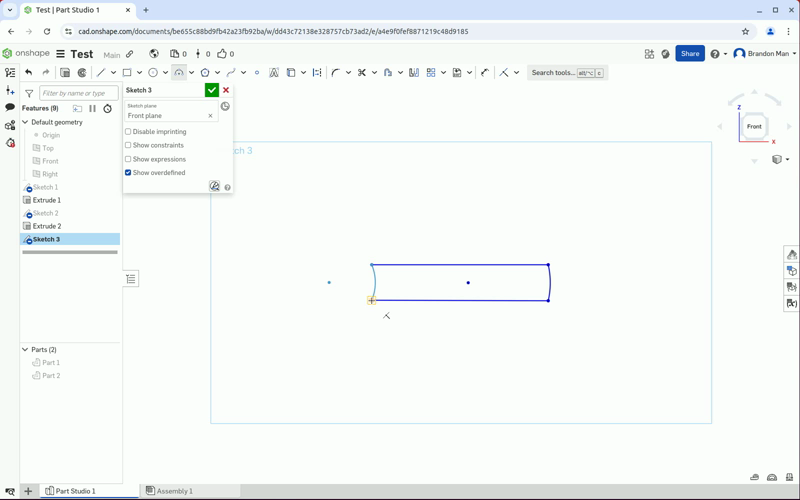
mouse_move(369, 282)
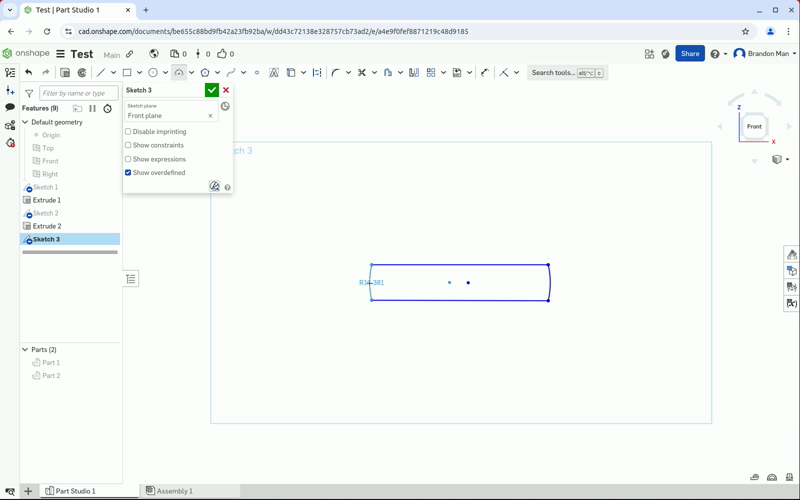
click(369, 282)
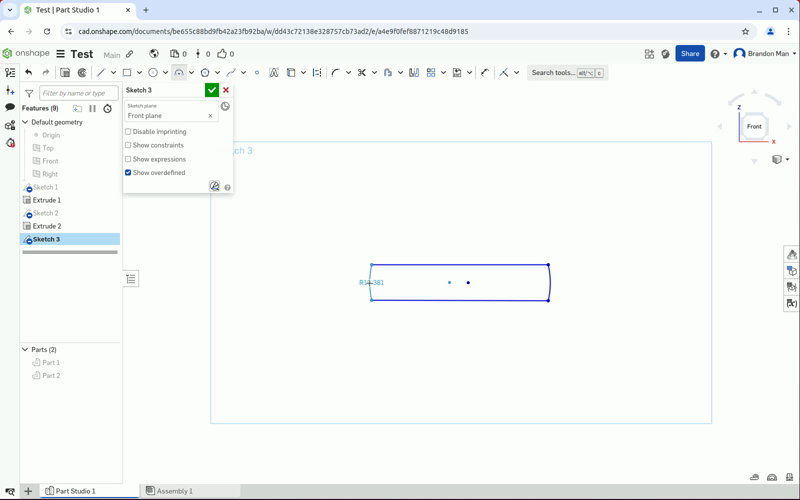
key_up(shift)
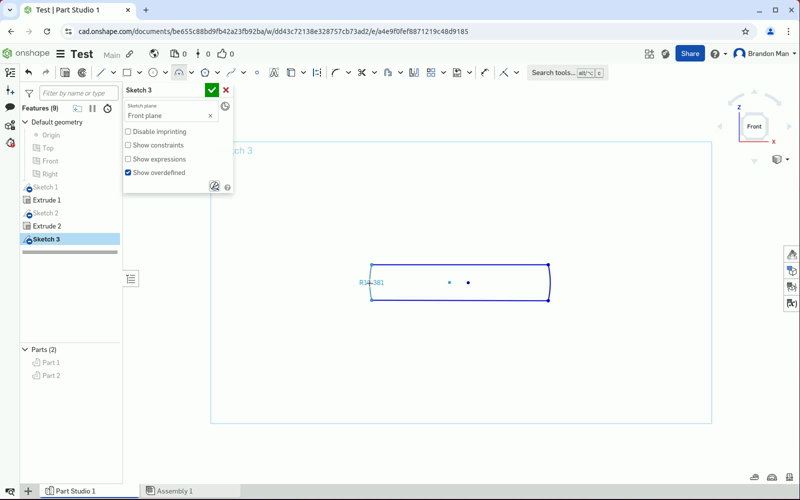
key(esc)
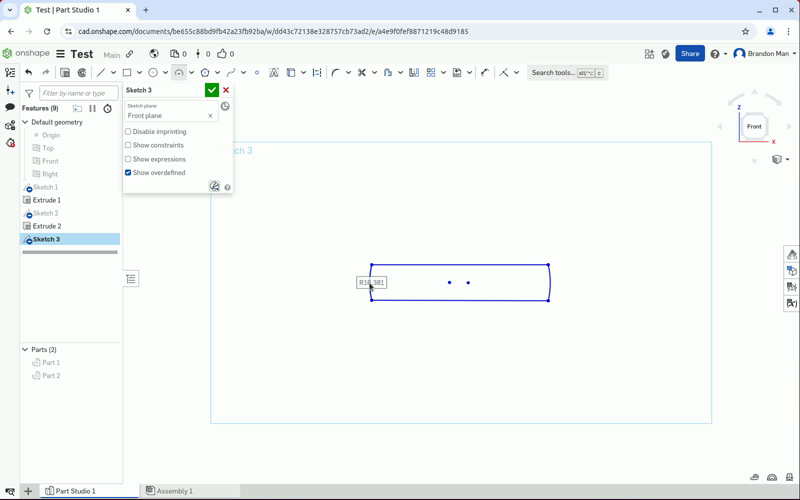
mouse_move(470, 271)
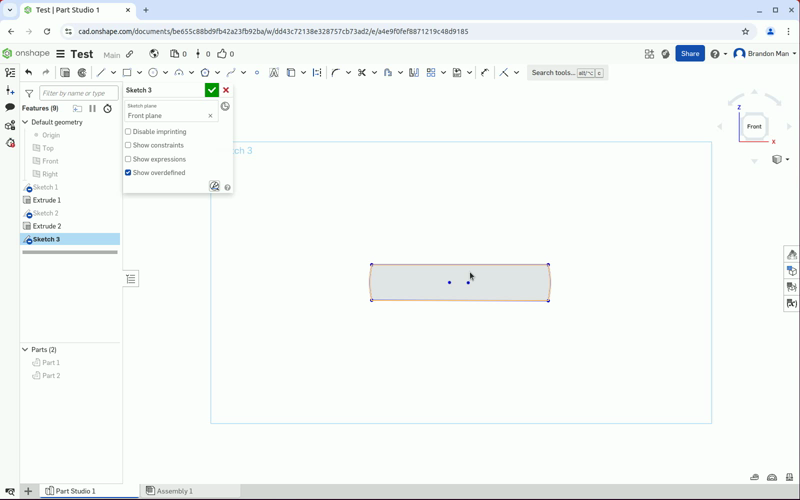
click(470, 271)
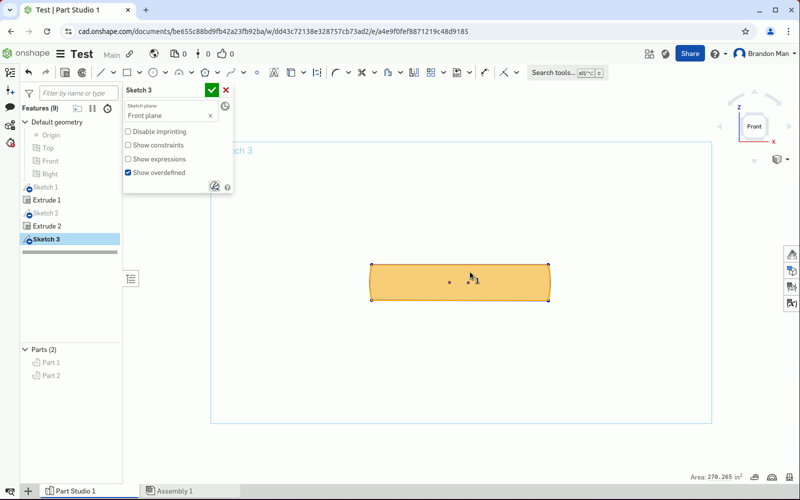
mouse_move(73, 352)
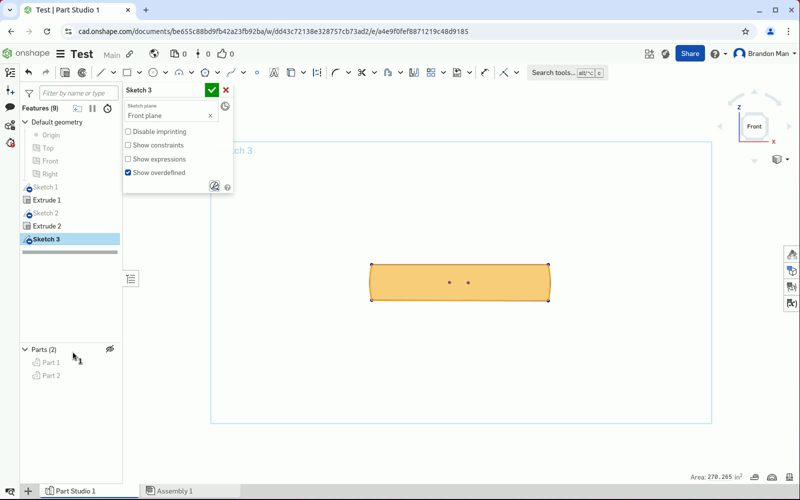
key(shift+y)
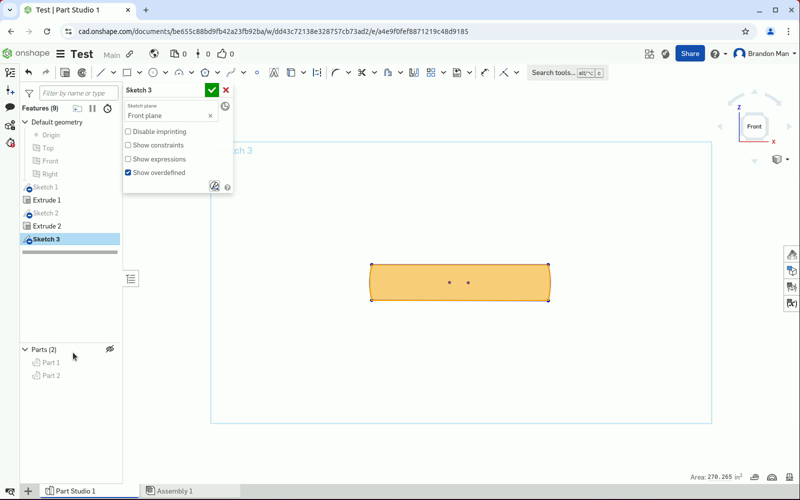
key(shift+e)
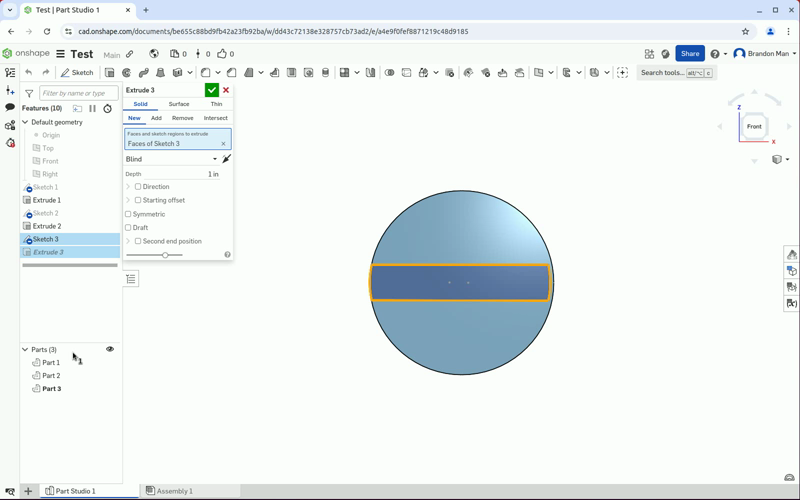
mouse_move(143, 106)
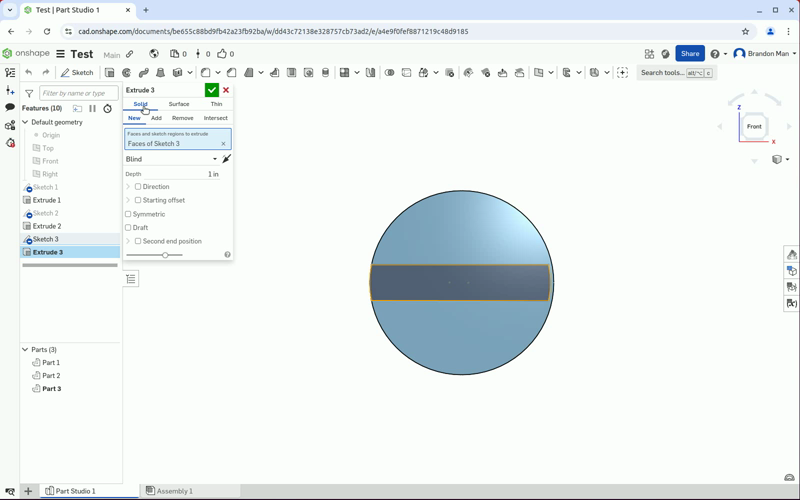
click(143, 106)
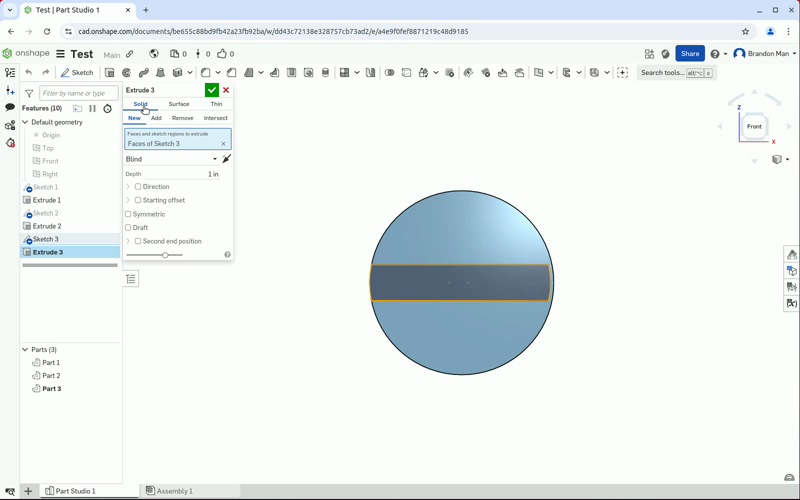
mouse_move(186, 120)
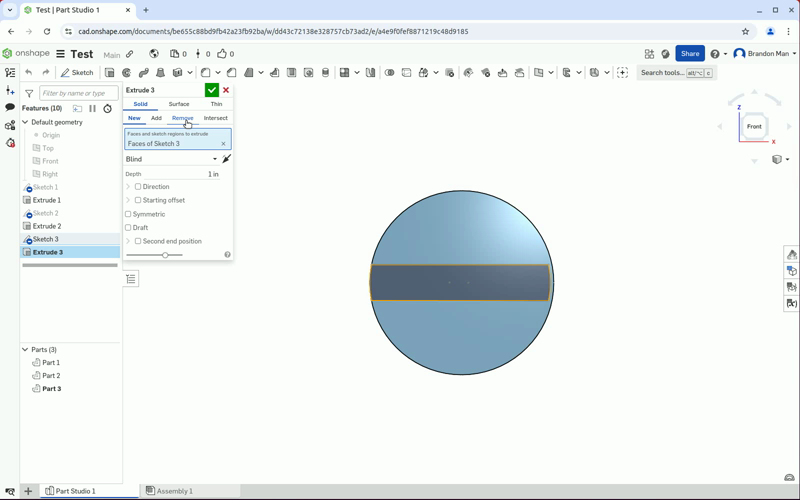
click(186, 120)
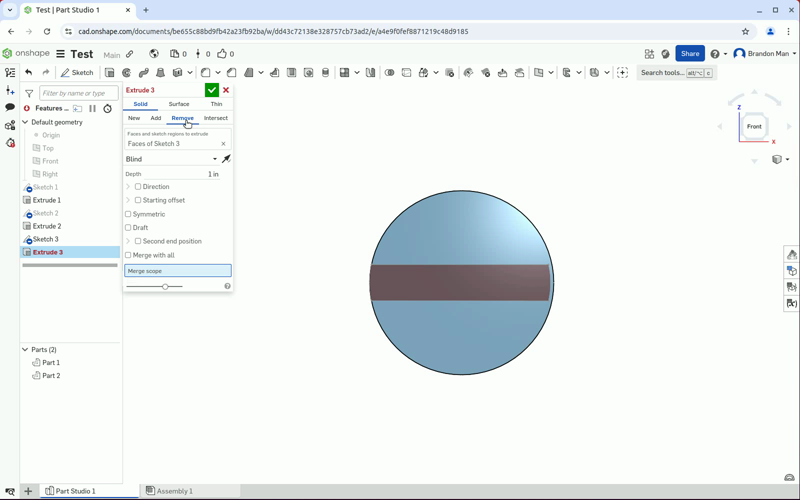
key(tab, 4)
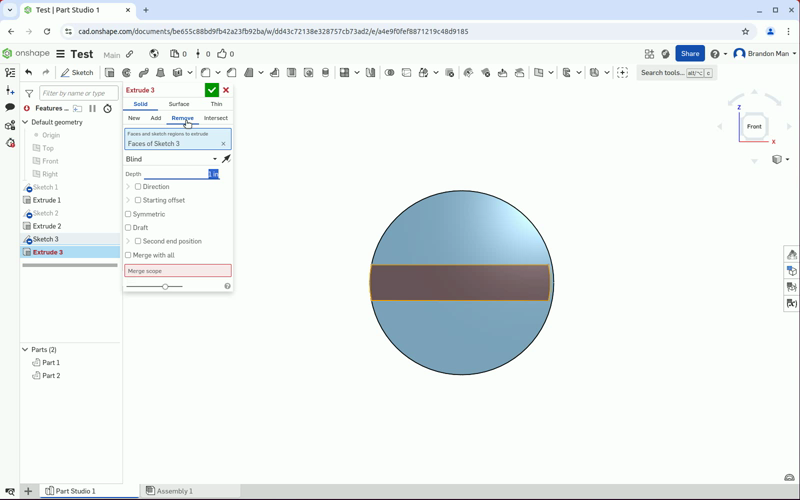
text(3.611)
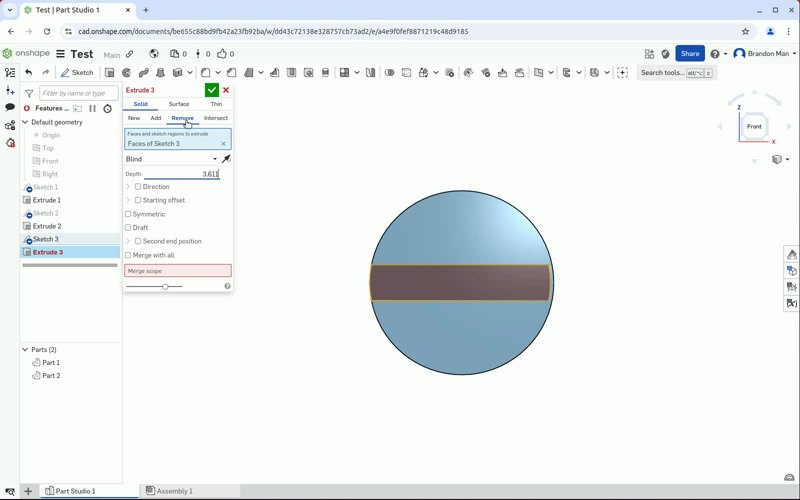
key(tab, 6)
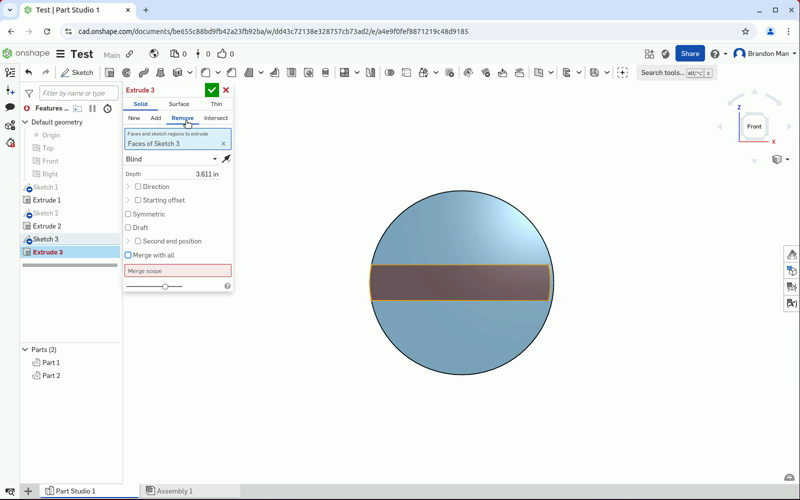
key(space)
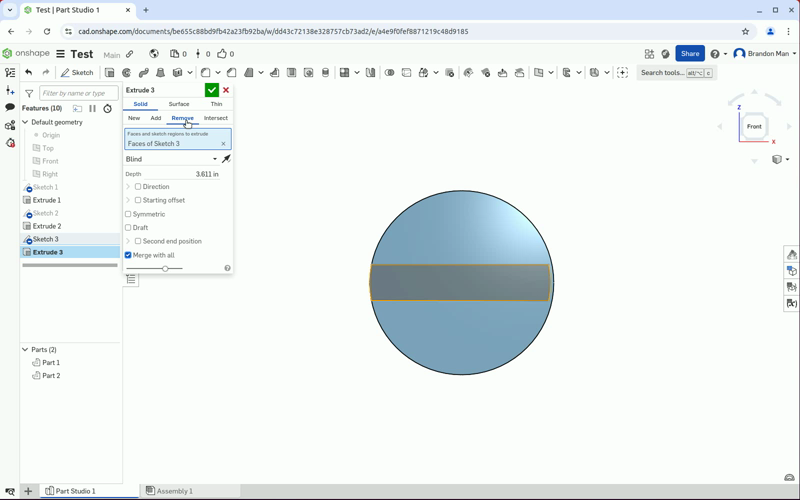
key(enter)
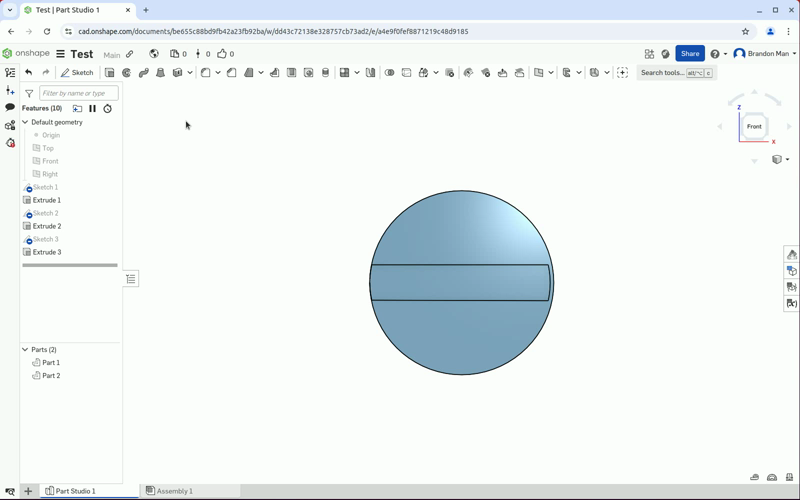
key(shift+h)
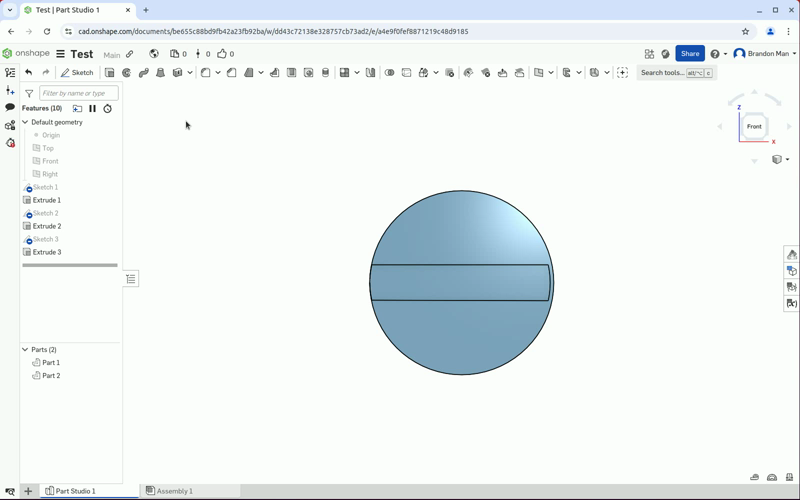
key(shift+h)
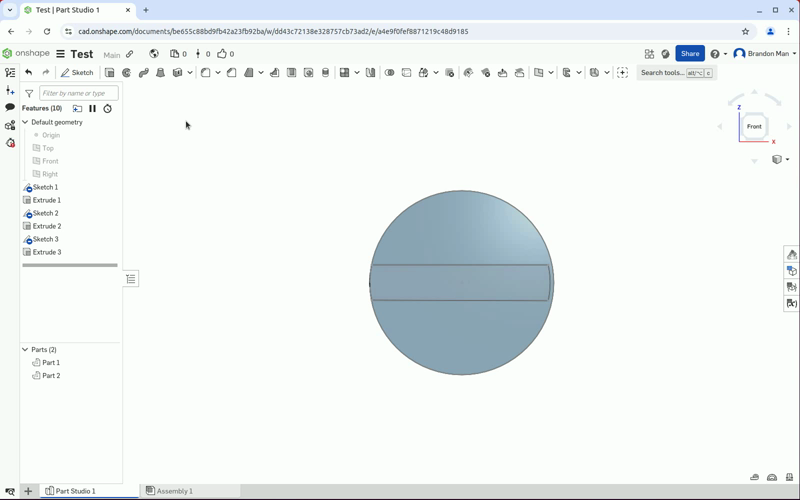
key(shift+7)
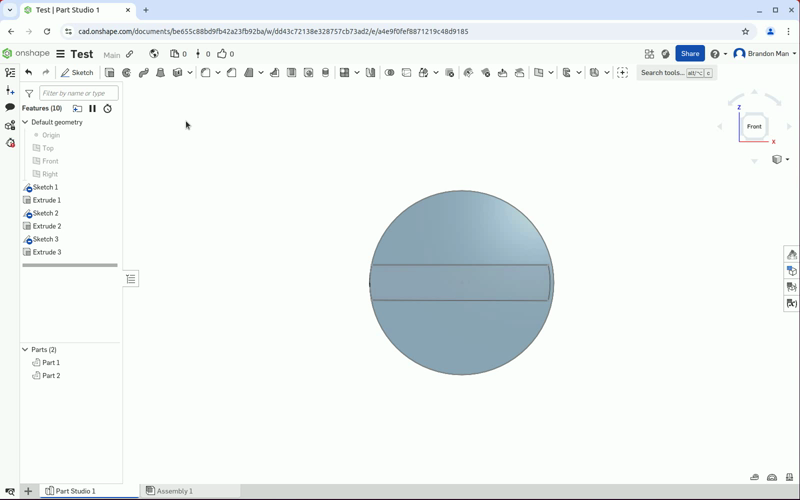
key(left, 2)
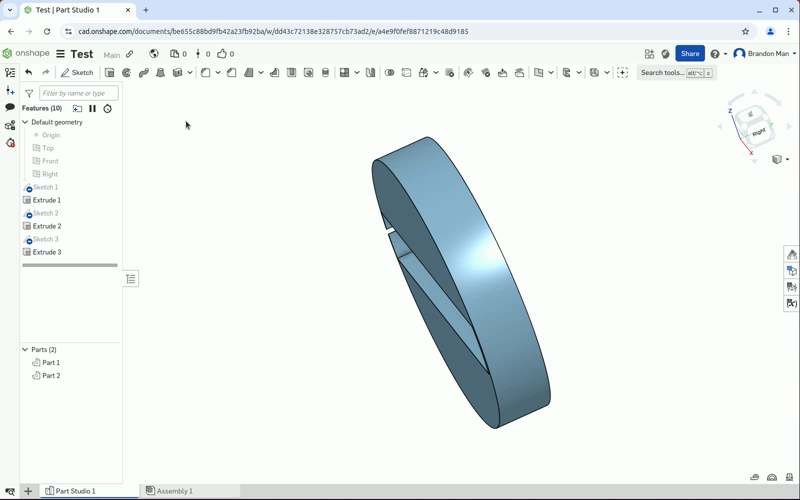
key(down, 2)
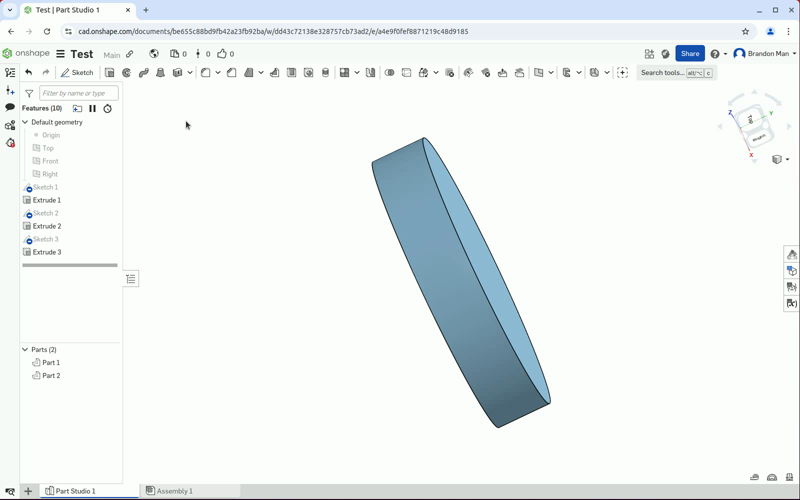
key(up, 2)
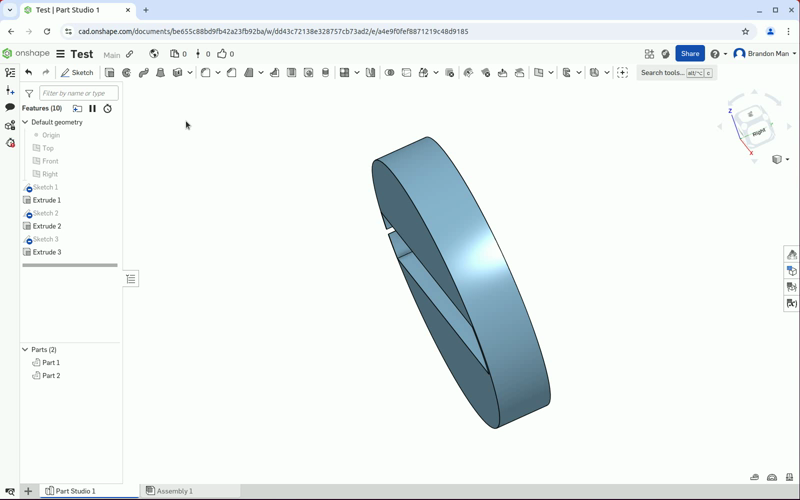
key(right, 2)
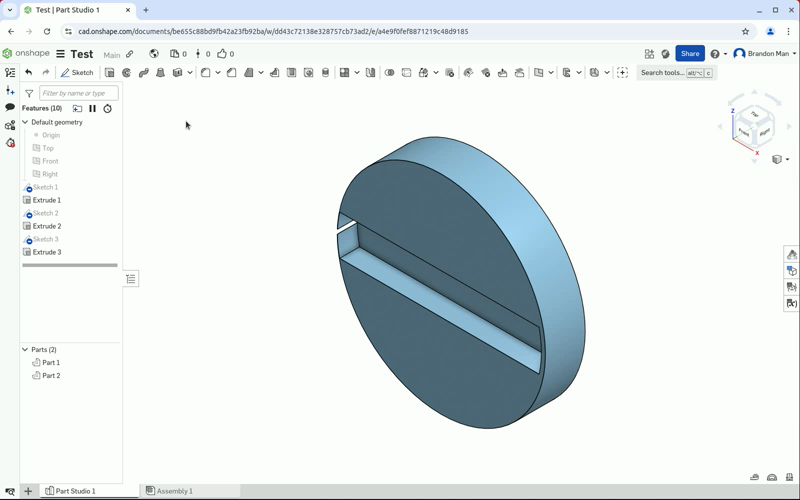
mouse_move(73, 189)
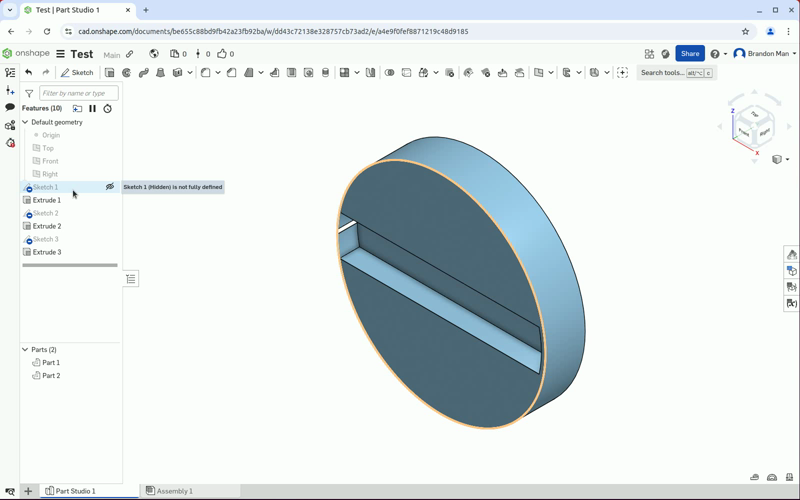
click(73, 189)